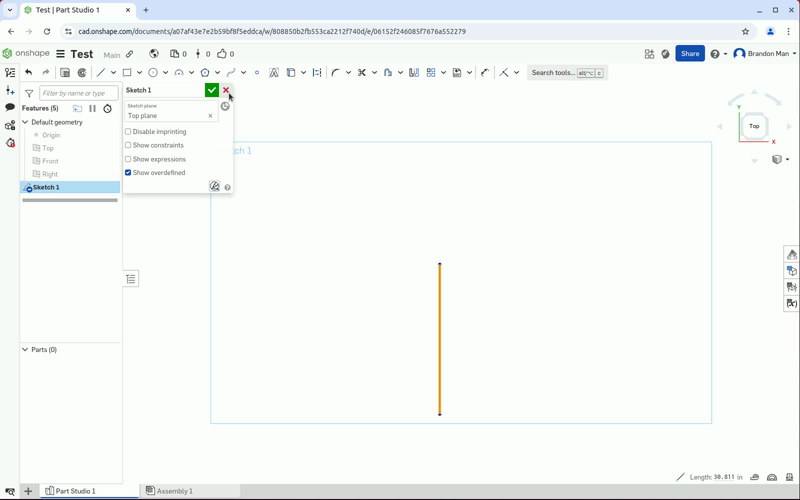
key(shift+h)
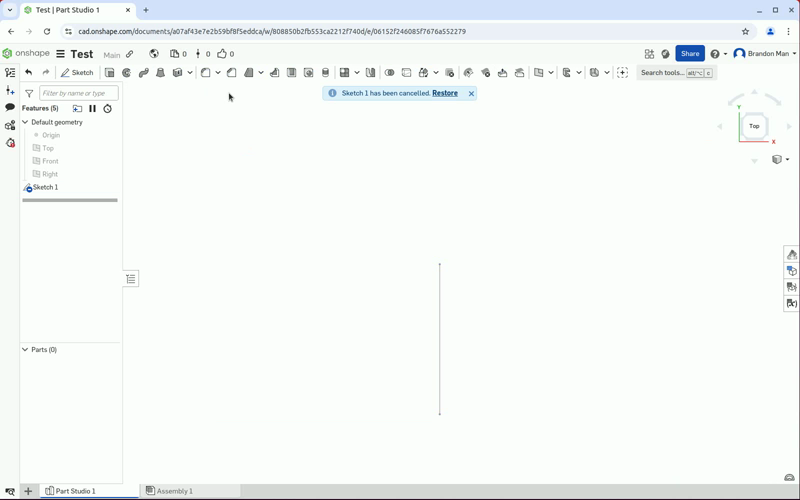
key(shift+s)
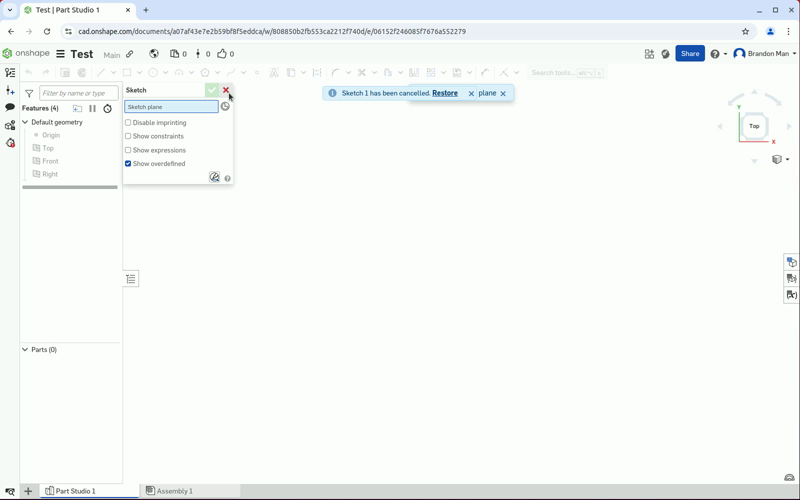
mouse_move(73, 150)
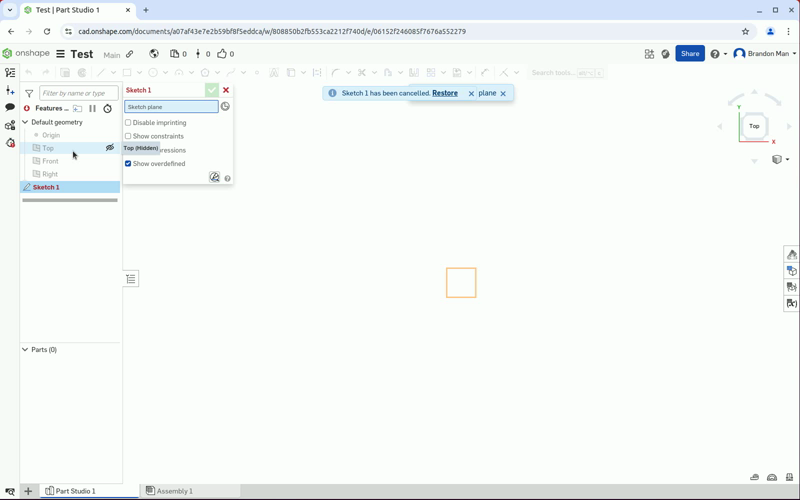
click(73, 150)
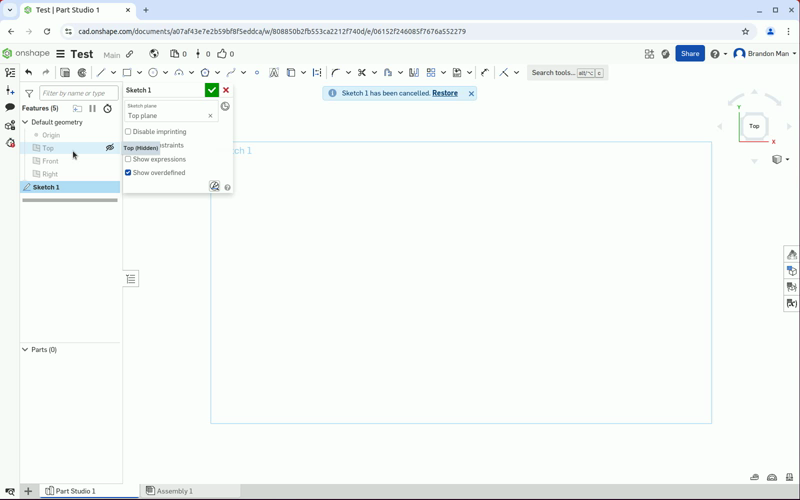
mouse_move(73, 352)
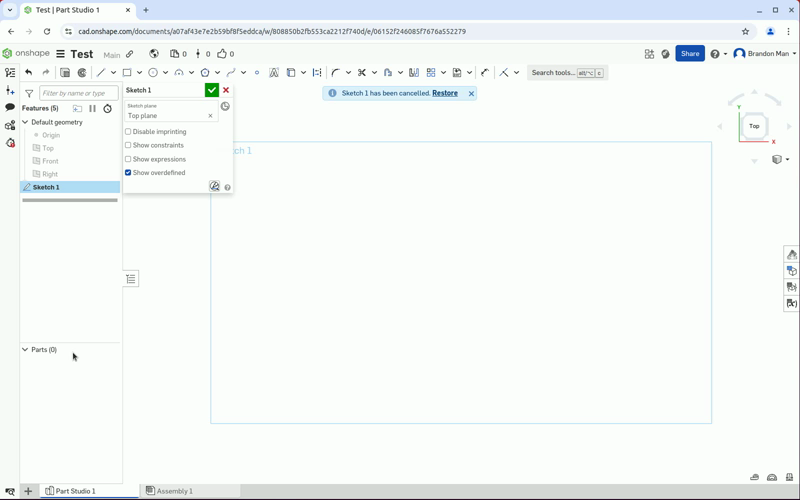
key(y)
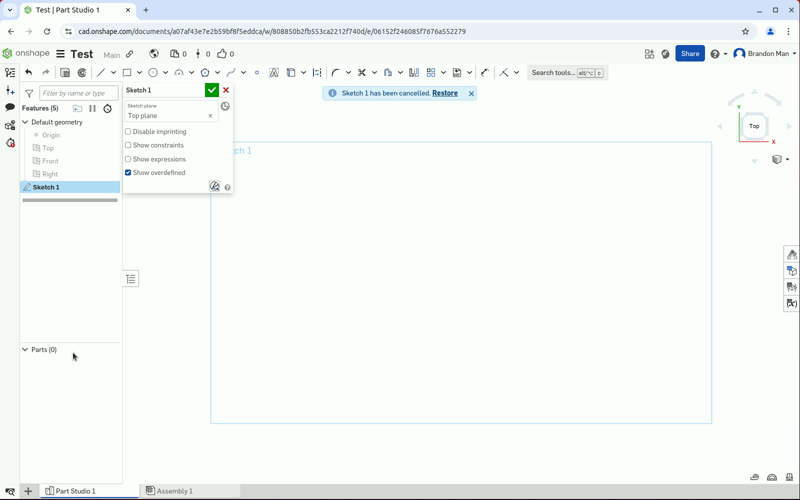
key(l)
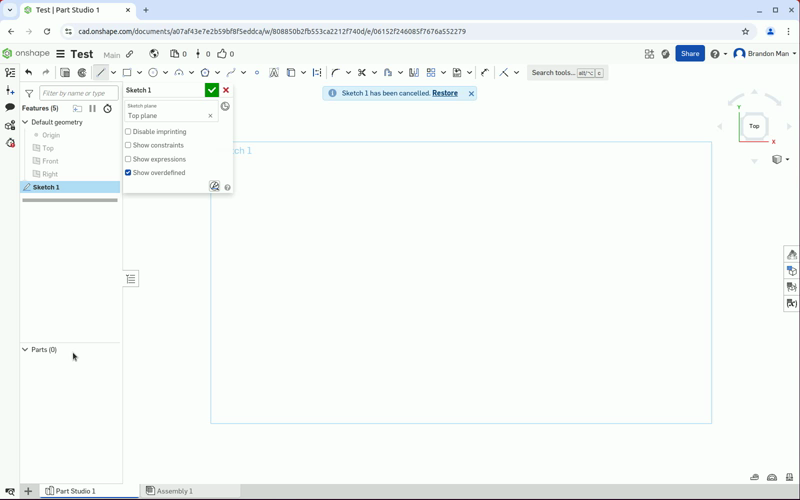
key_down(shift)
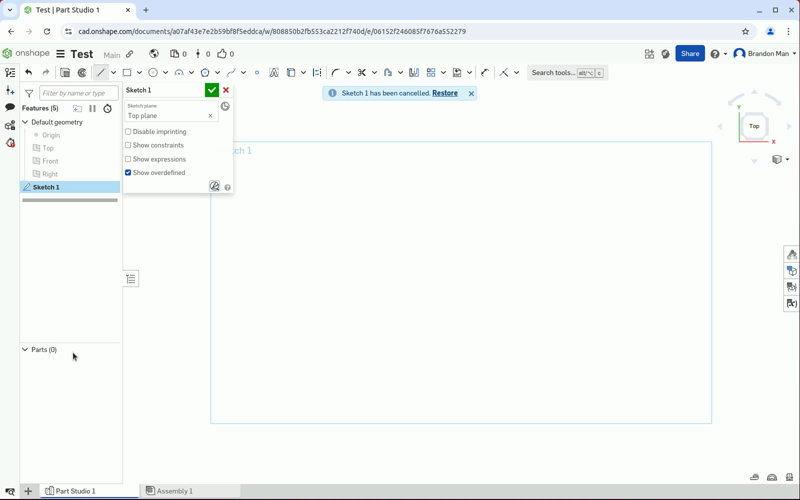
mouse_move(498, 245)
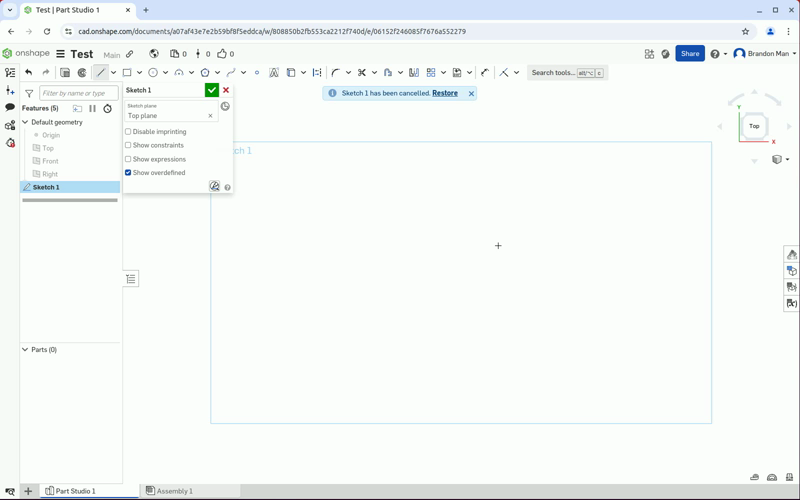
click(498, 245)
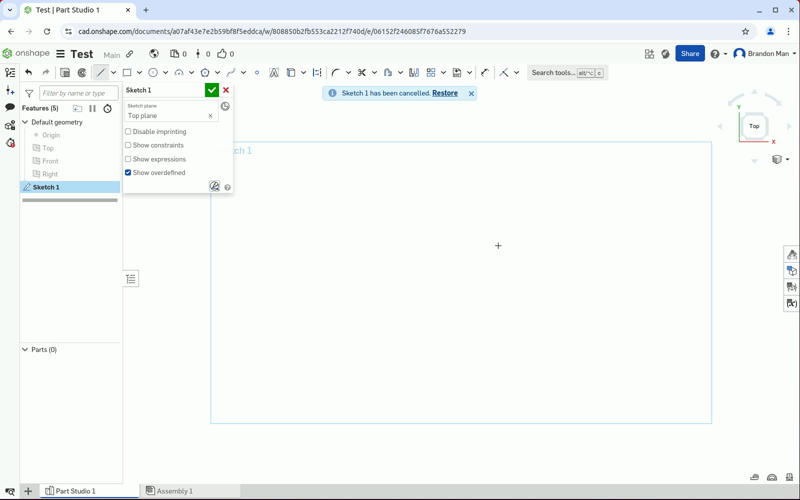
key_up(shift)
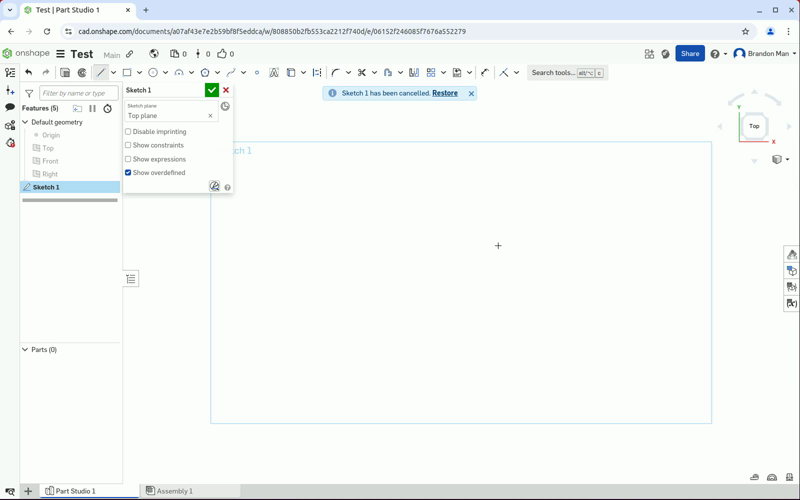
key_down(shift)
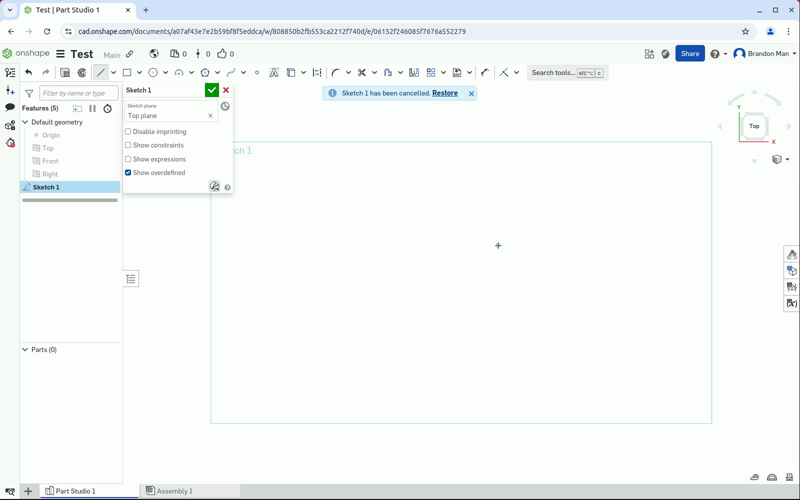
mouse_move(573, 283)
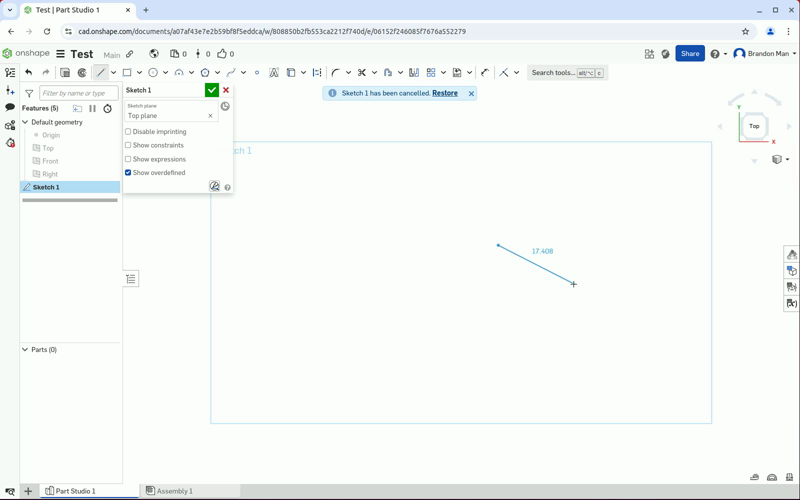
click(573, 283)
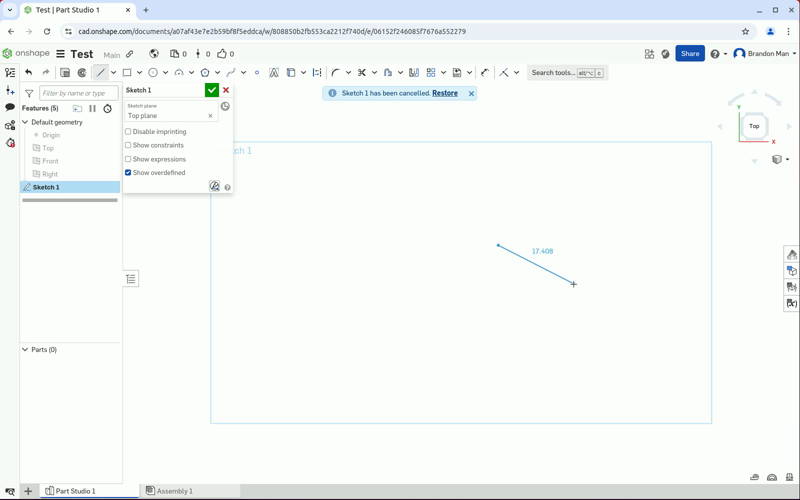
key_up(shift)
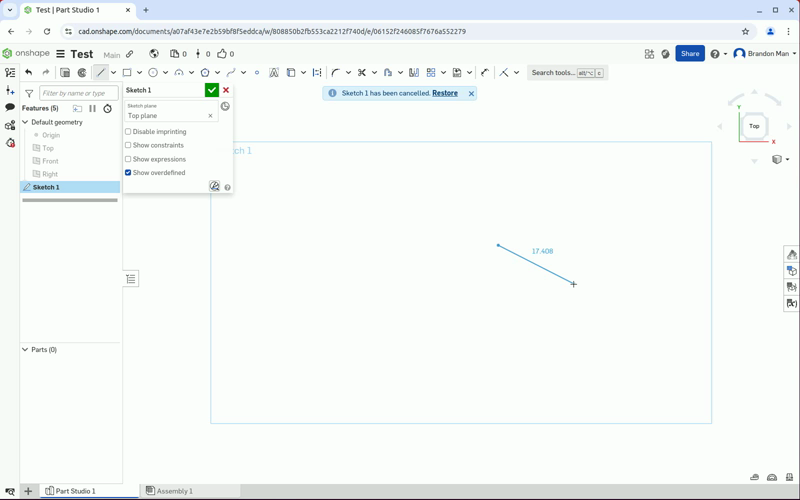
key_down(shift)
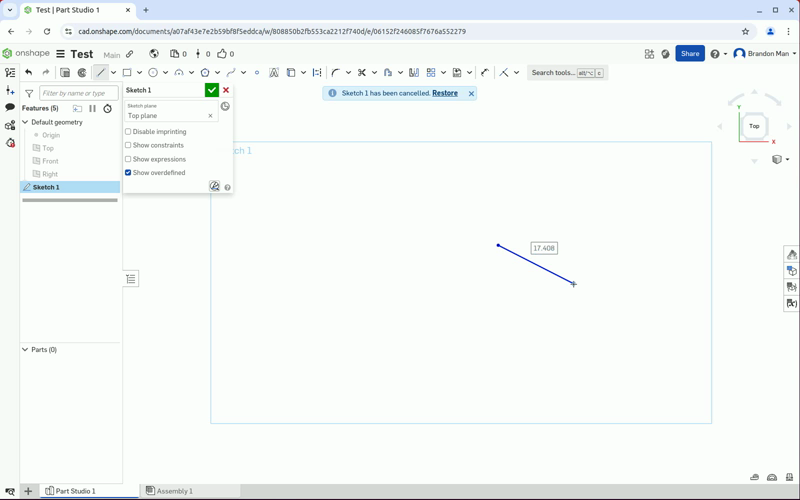
mouse_move(573, 170)
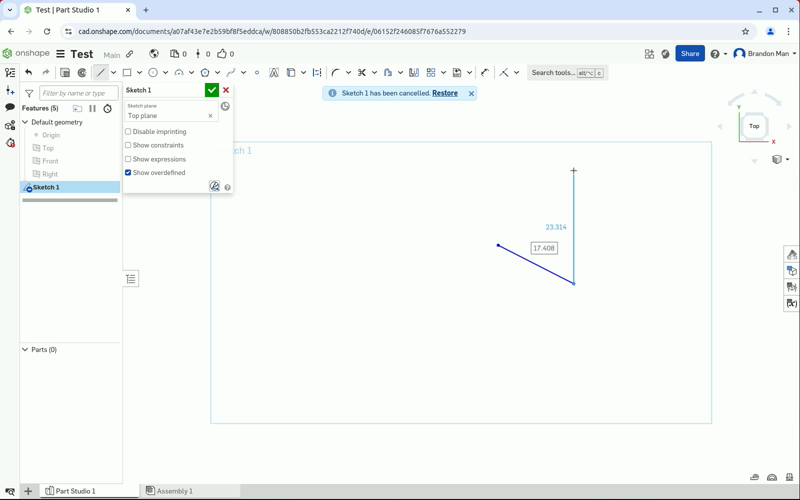
click(573, 170)
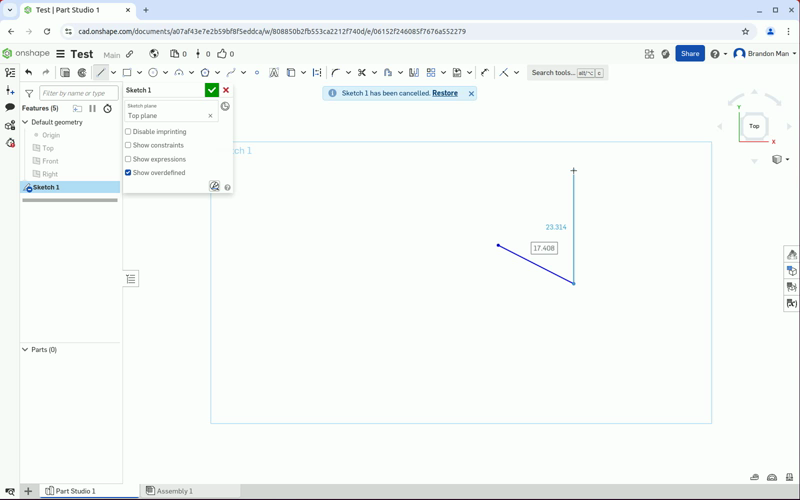
key_up(shift)
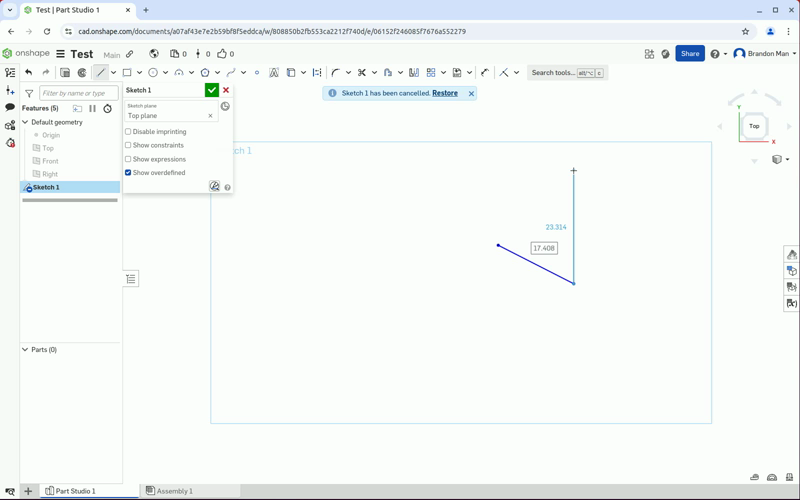
key_down(shift)
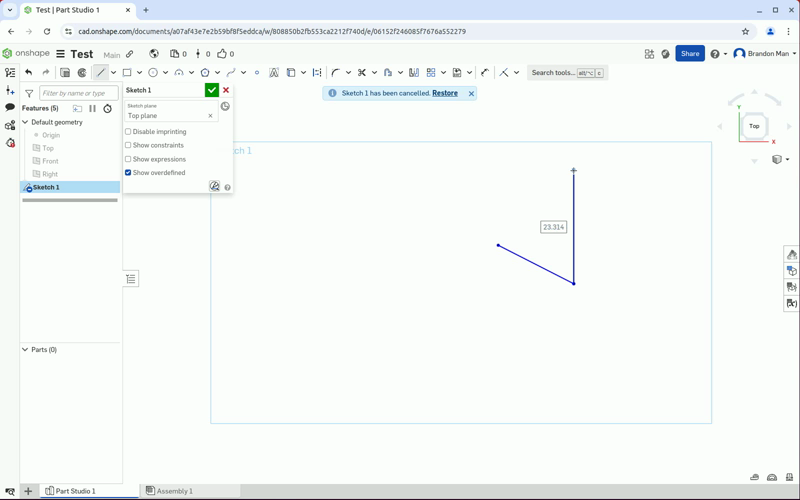
mouse_move(498, 207)
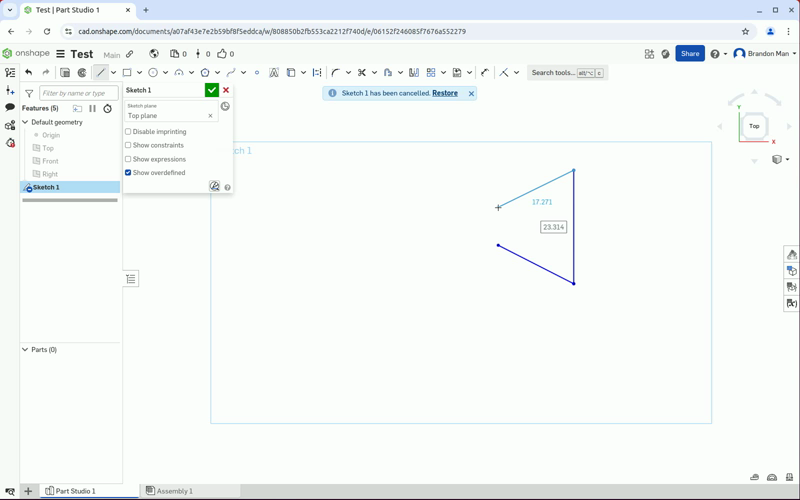
click(498, 207)
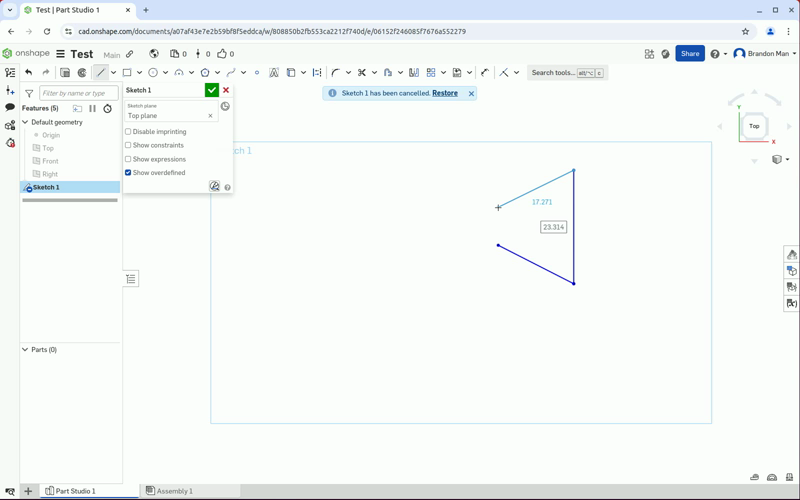
key_up(shift)
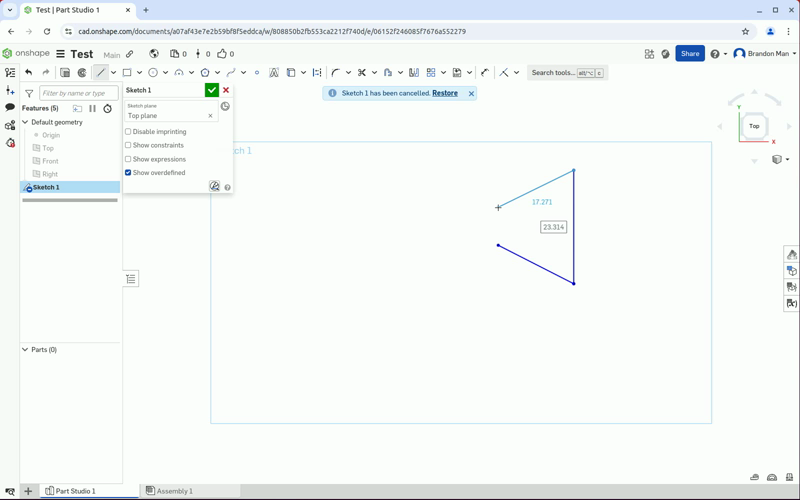
mouse_move(528, 207)
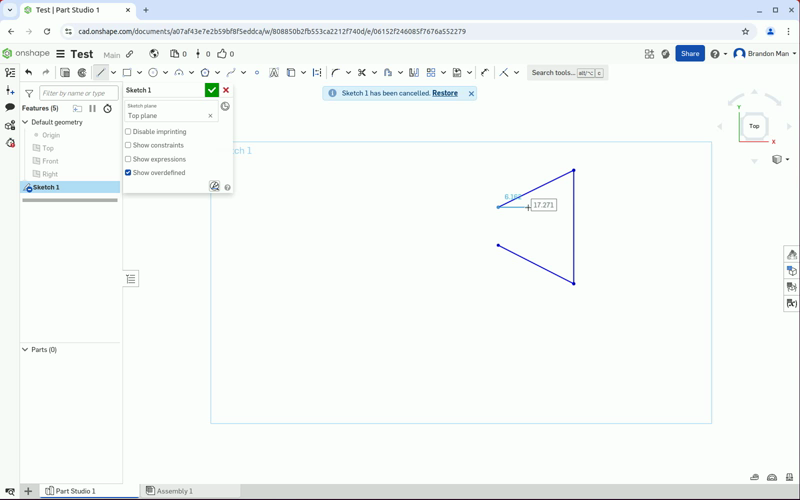
key_down(shift)
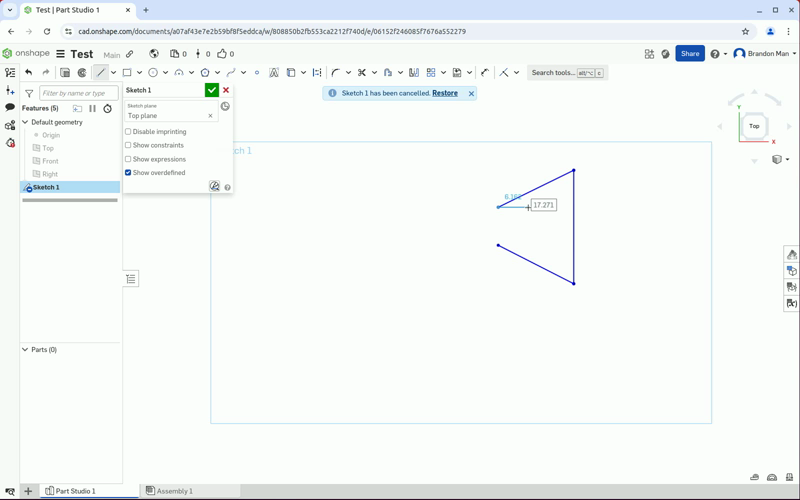
mouse_move(498, 245)
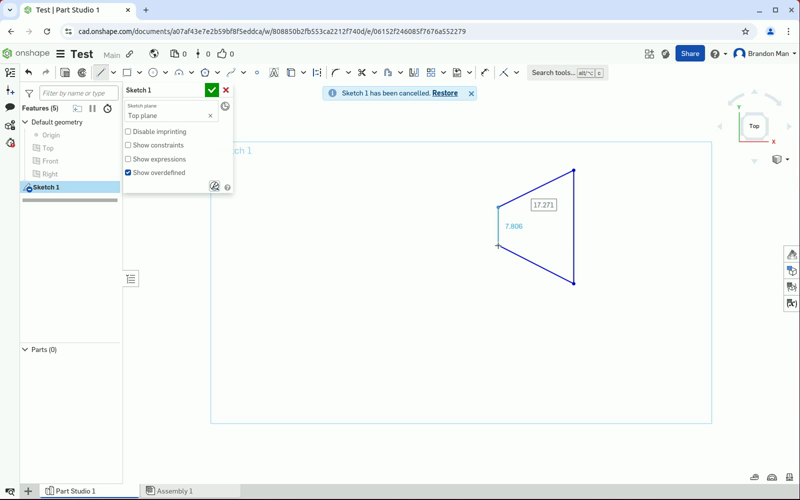
key_up(shift)
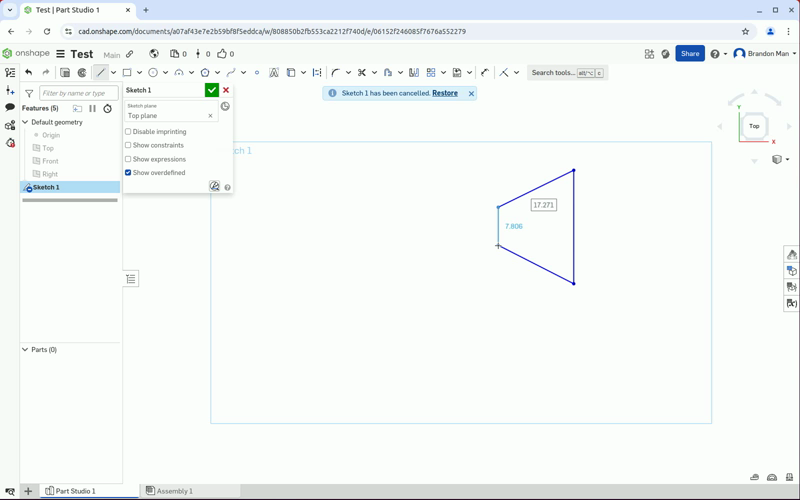
click(498, 245)
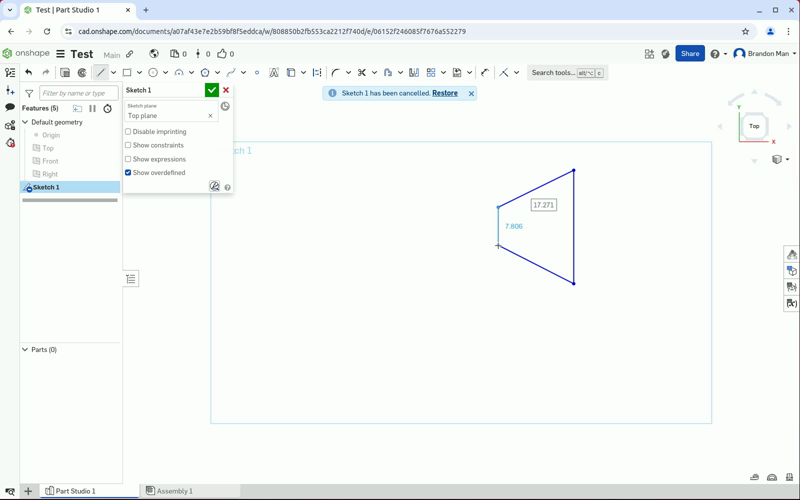
key(esc)
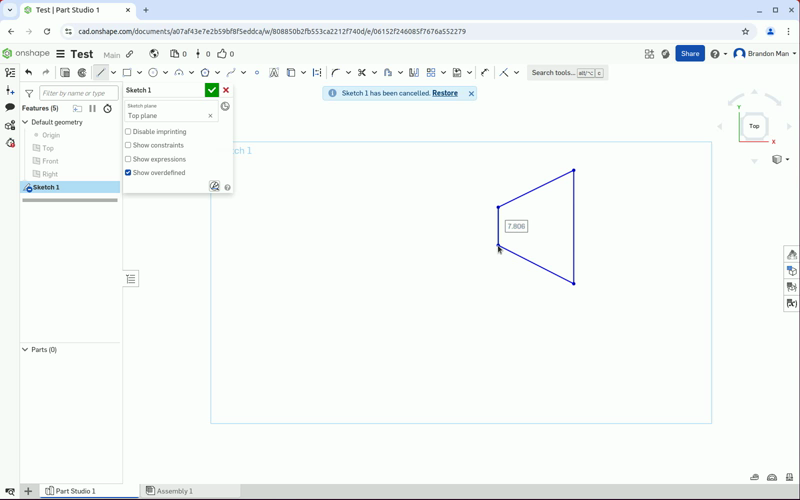
mouse_move(543, 261)
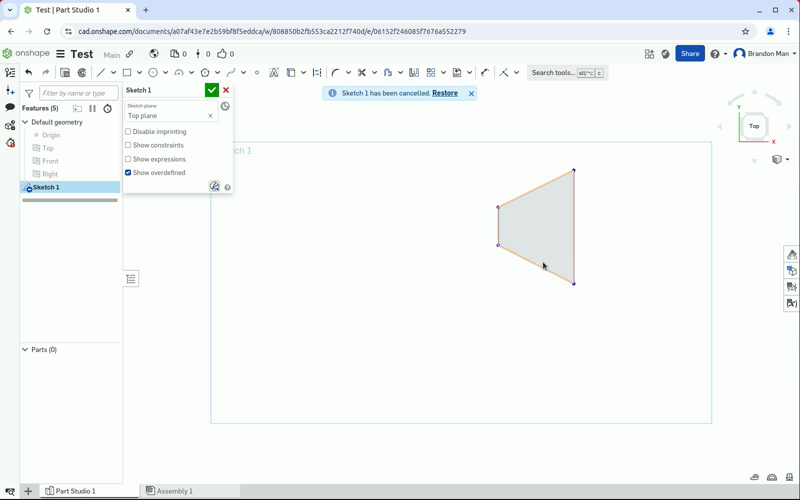
click(543, 261)
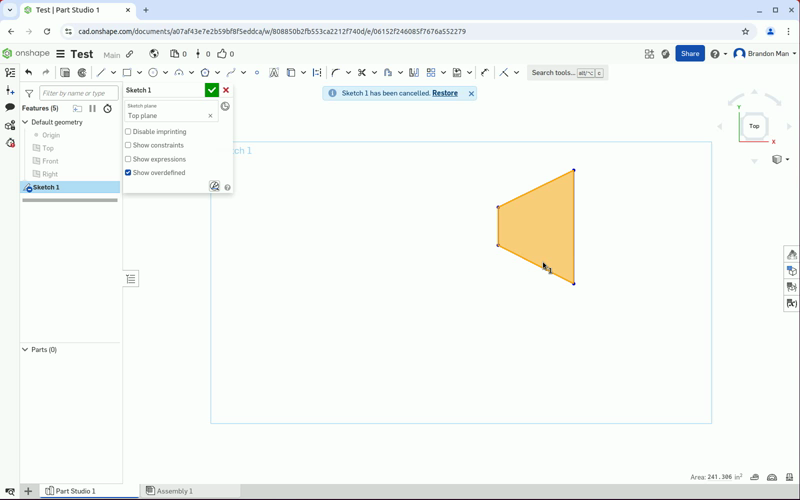
mouse_move(73, 352)
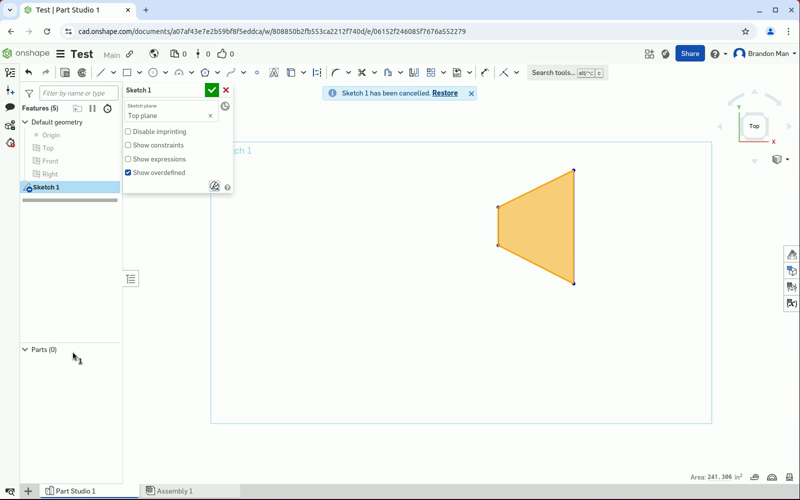
key(shift+y)
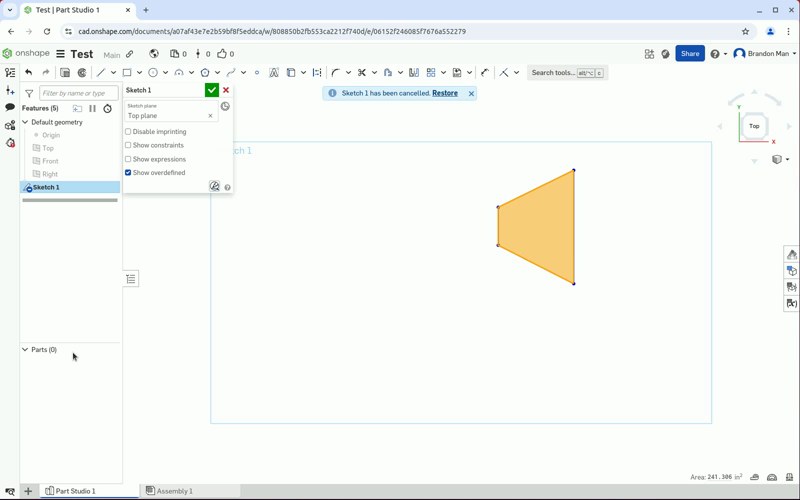
key(shift+e)
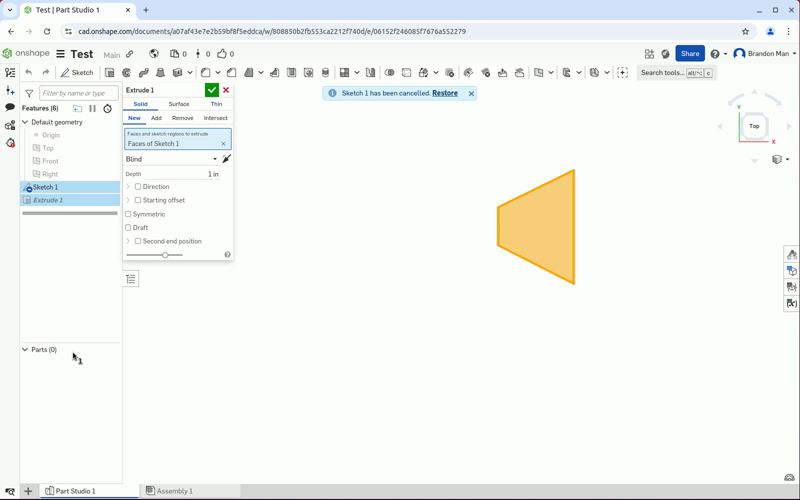
mouse_move(143, 106)
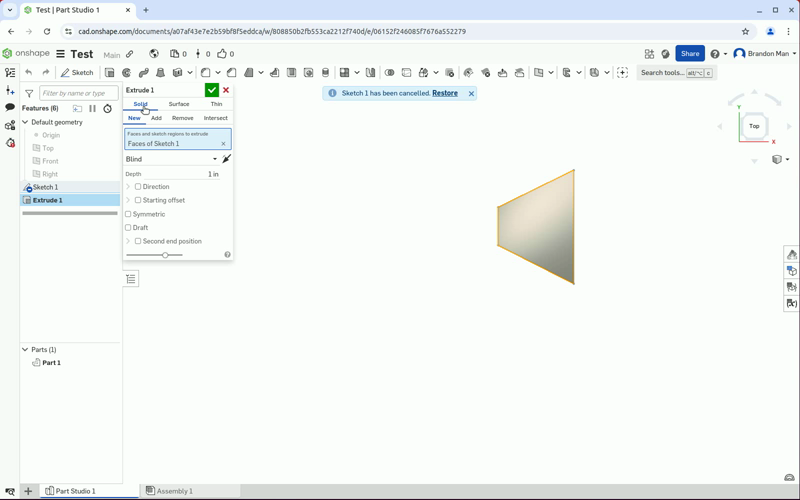
click(143, 106)
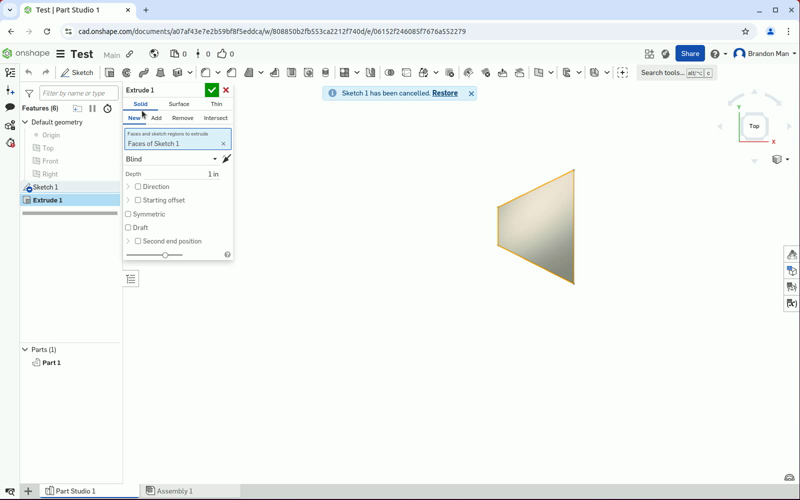
mouse_move(137, 120)
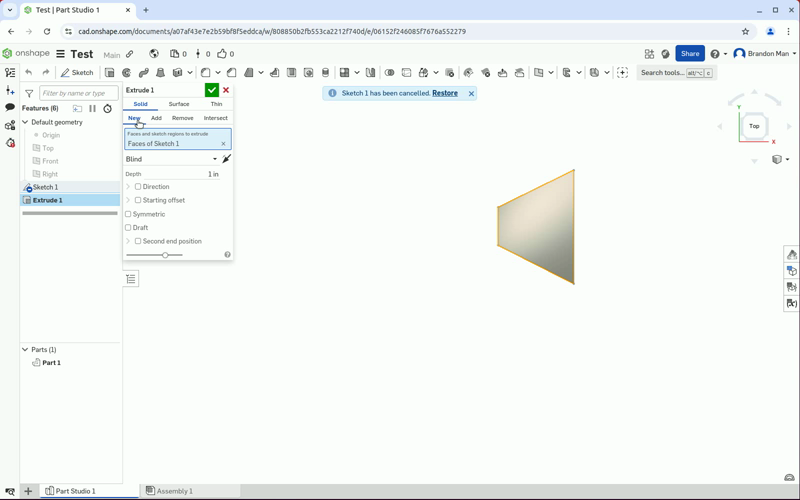
click(137, 120)
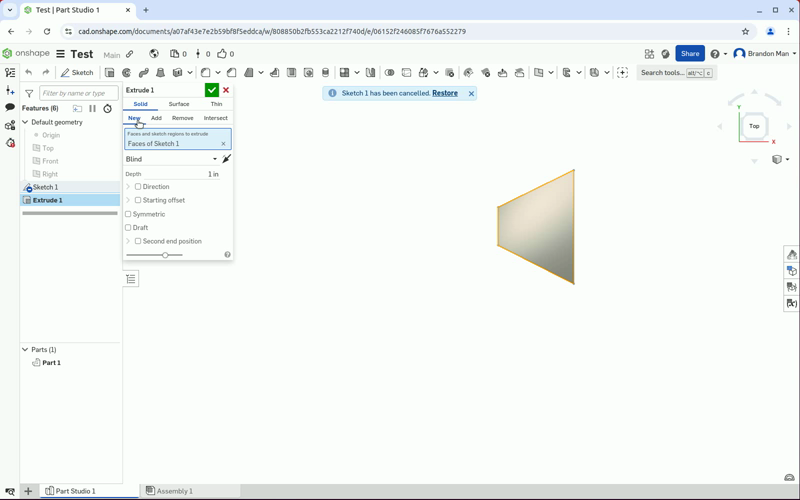
key(tab, 4)
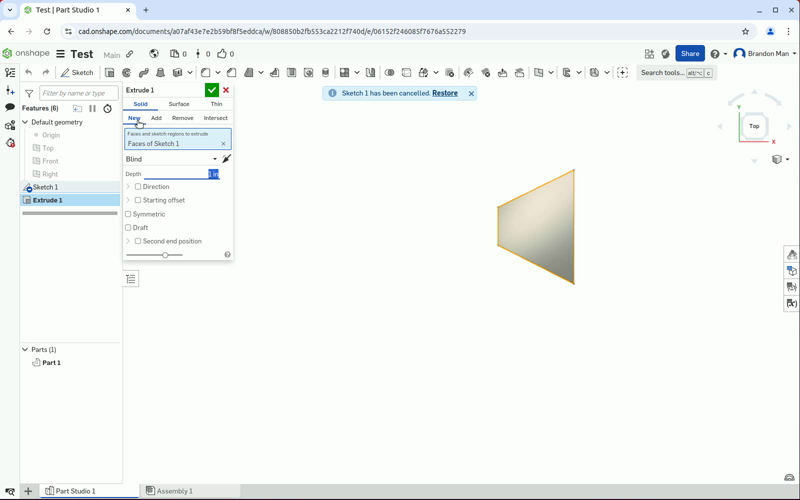
text(7.703)
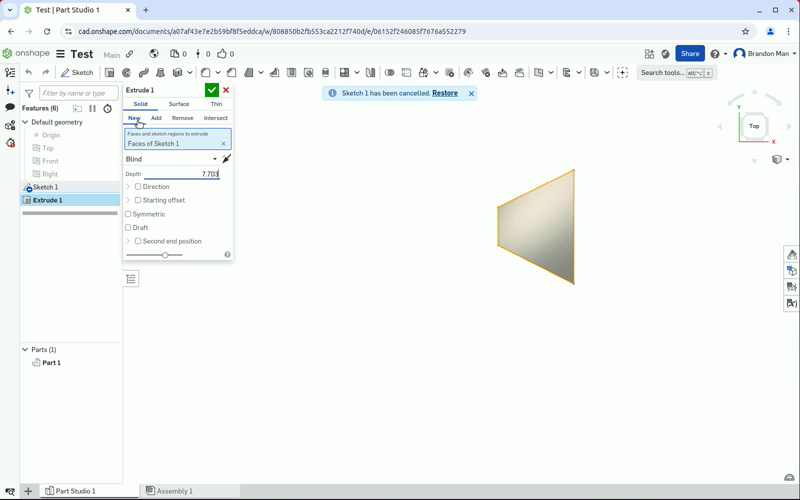
key(enter)
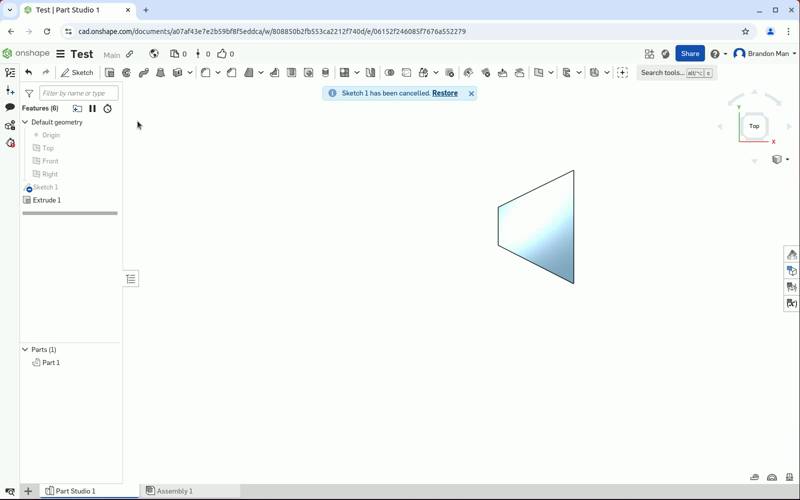
key(shift+h)
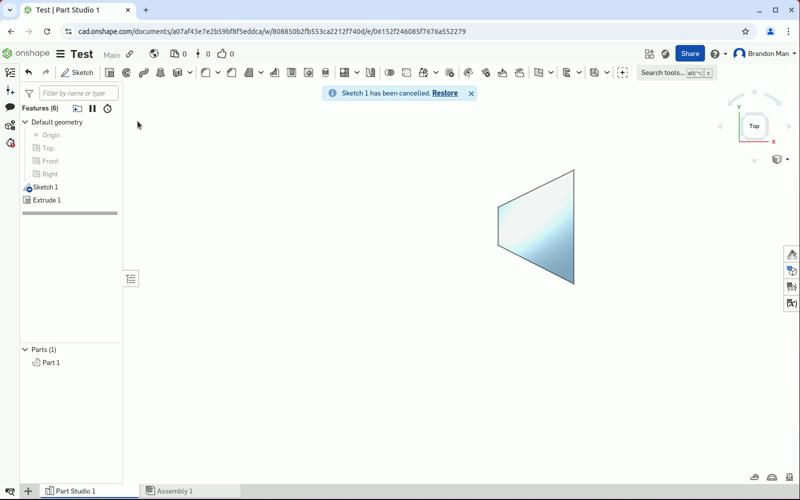
key(shift+h)
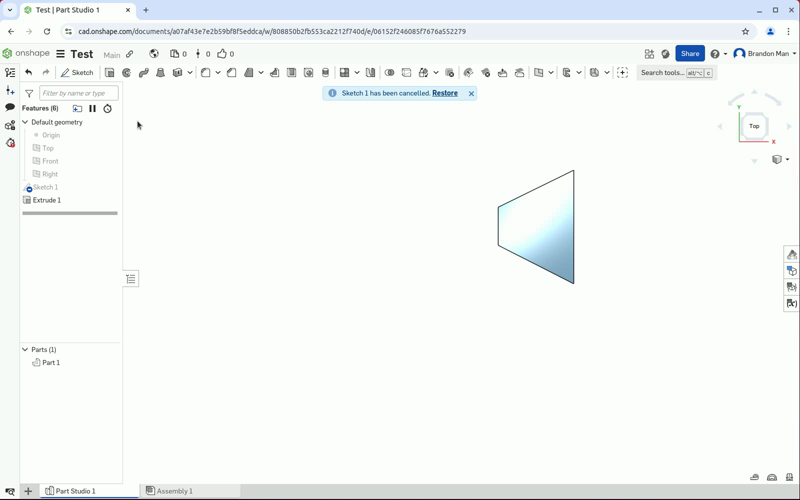
mouse_move(73, 189)
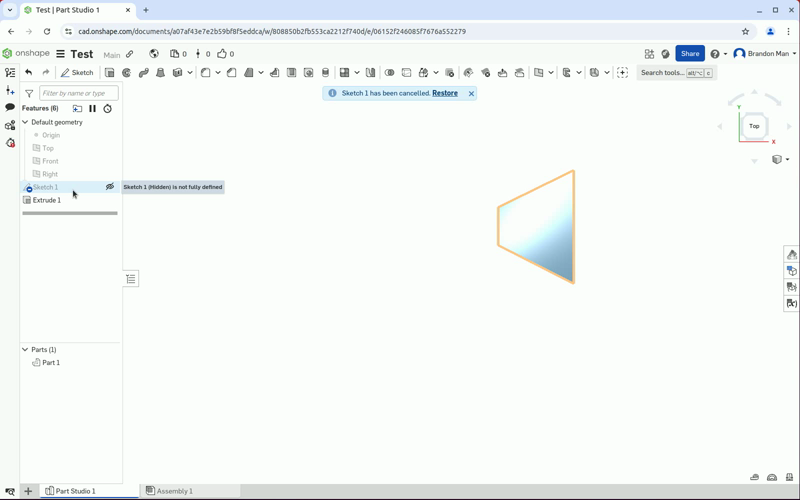
click(73, 189)
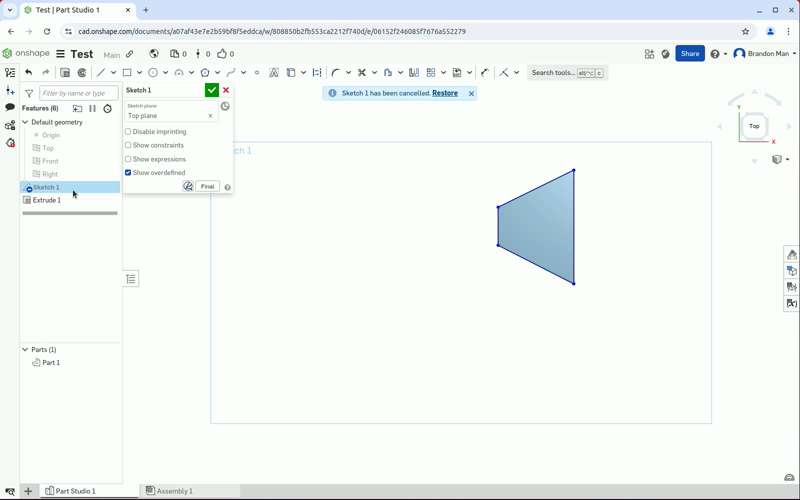
mouse_move(229, 92)
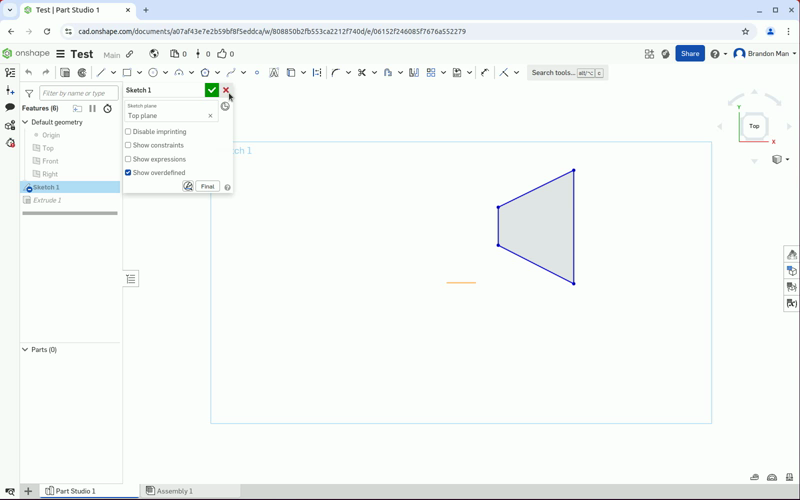
click(229, 92)
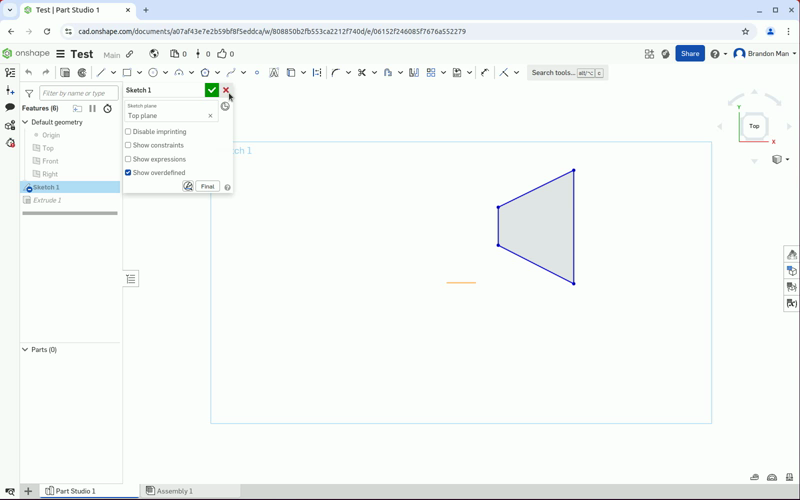
key(shift+s)
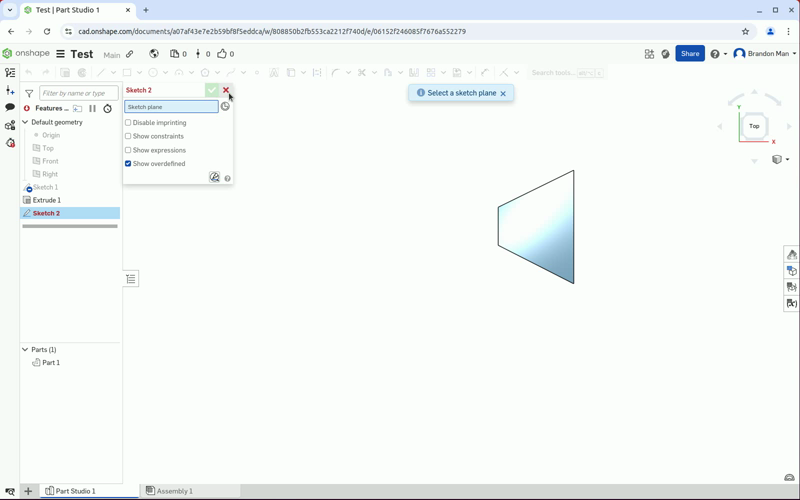
mouse_move(73, 150)
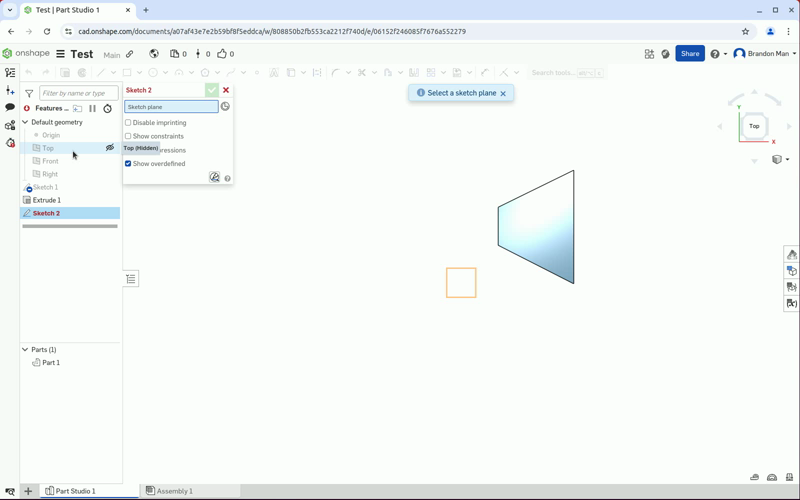
click(73, 150)
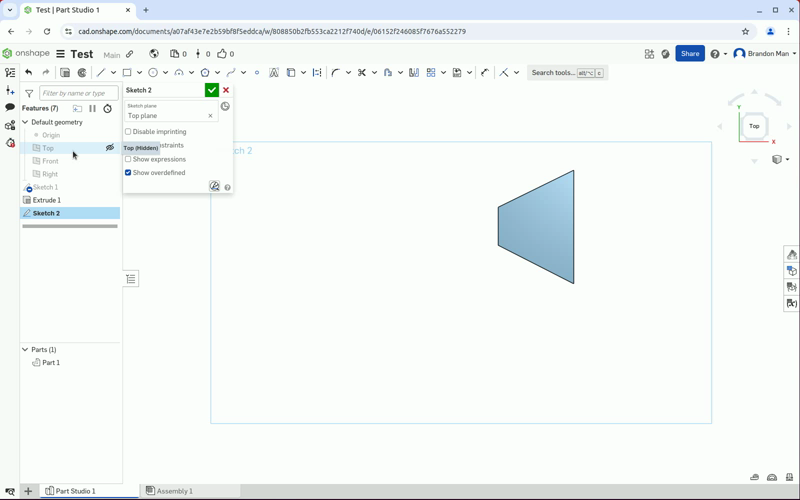
mouse_move(73, 352)
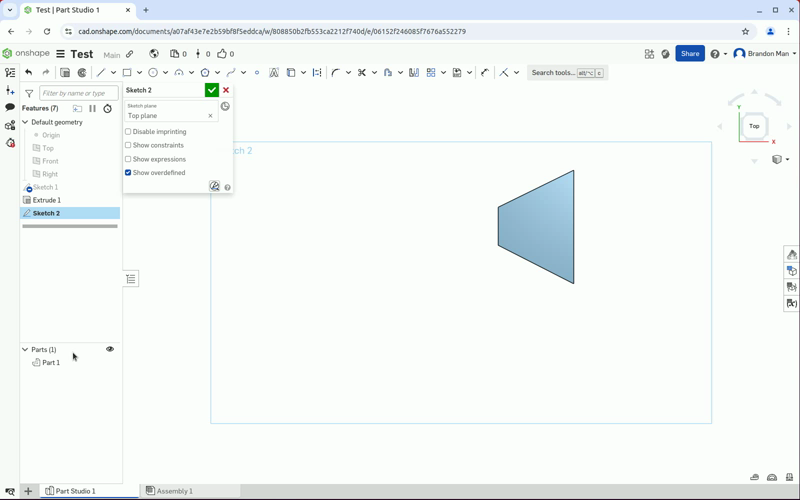
key(y)
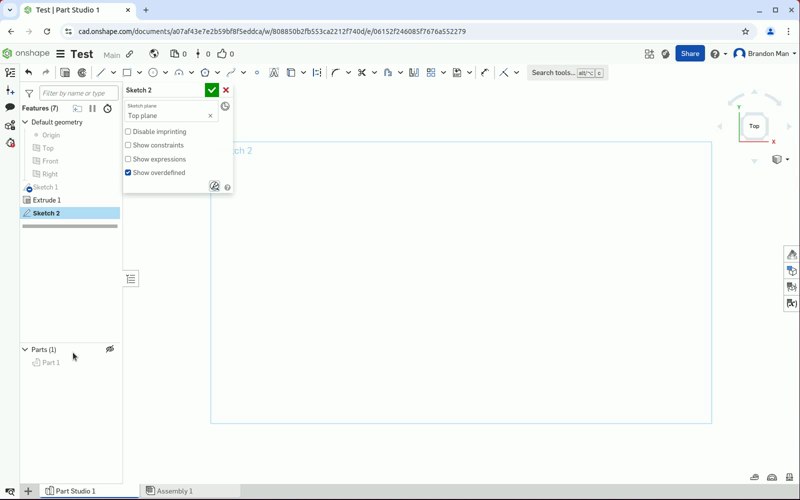
key(l)
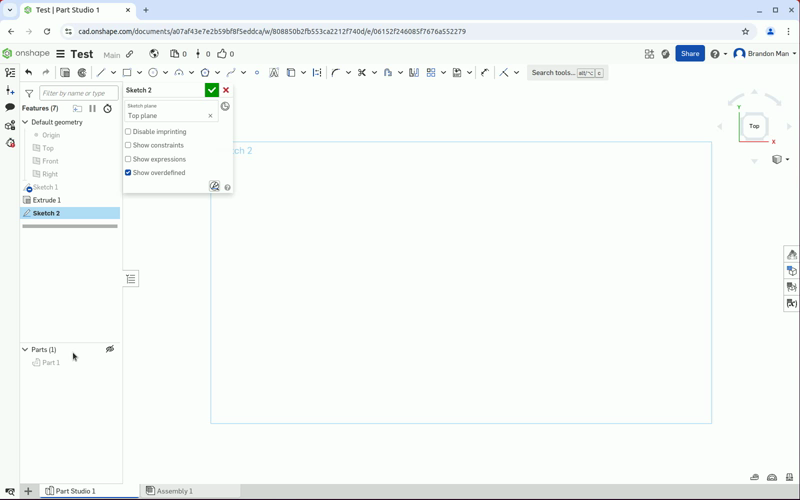
key_down(shift)
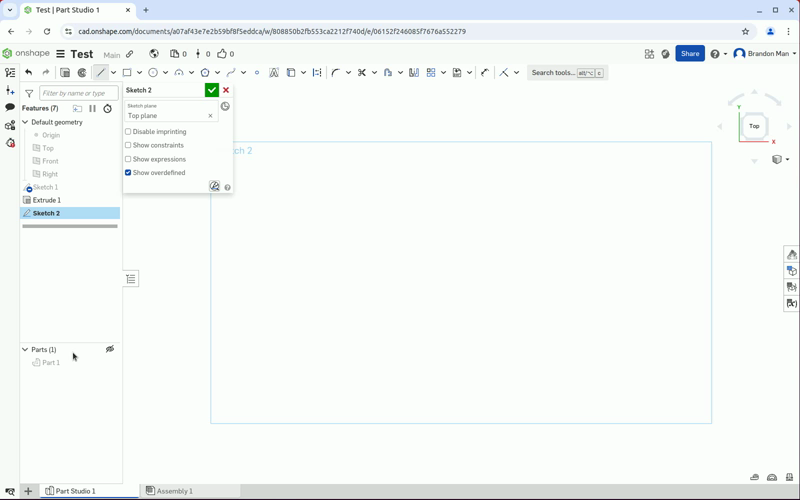
mouse_move(349, 282)
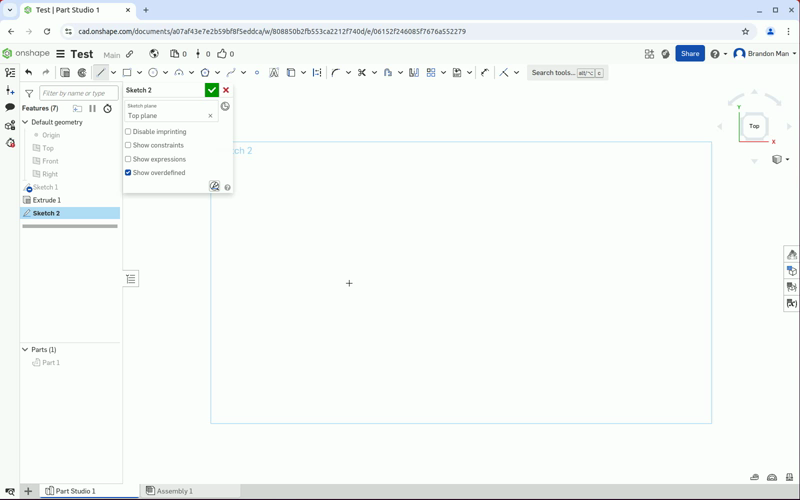
click(349, 282)
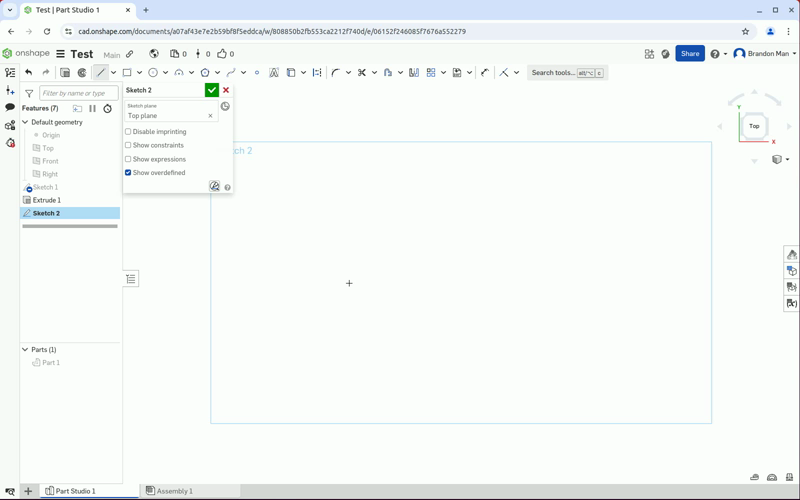
key_up(shift)
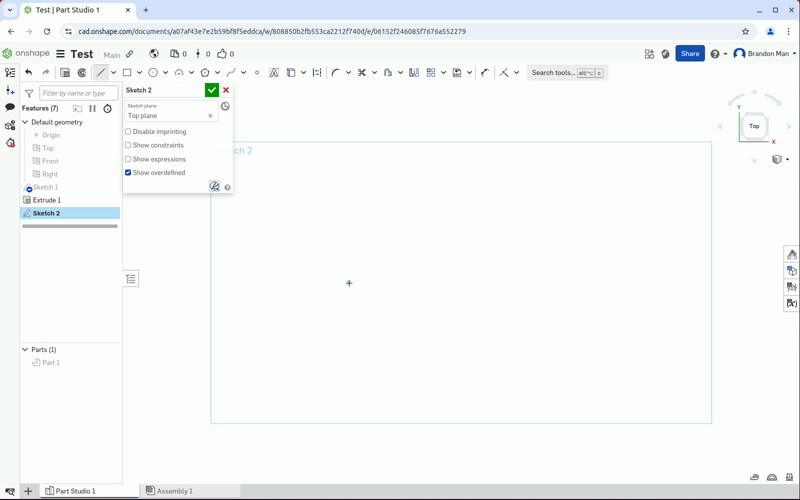
key_down(shift)
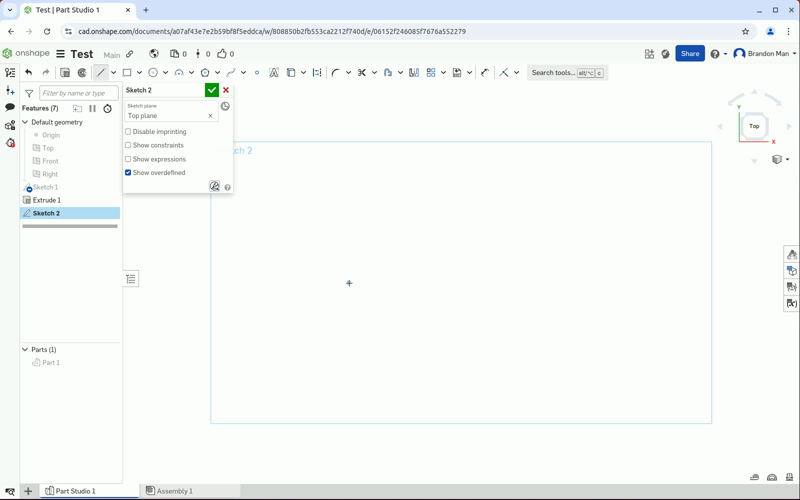
mouse_move(498, 282)
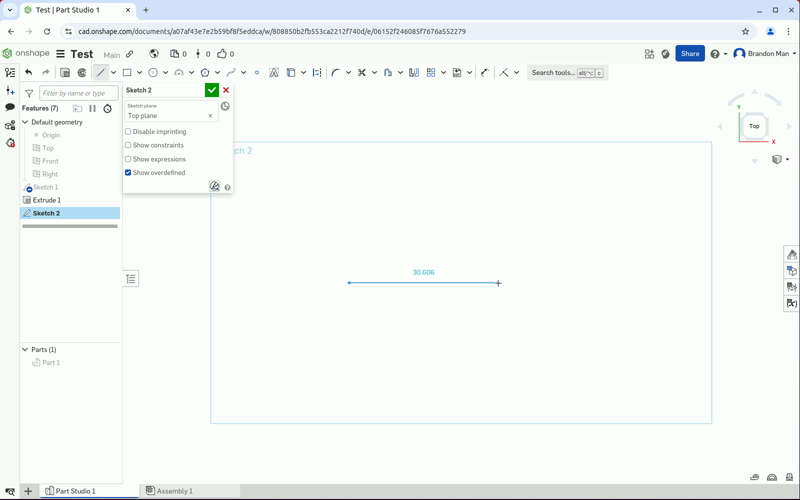
click(498, 282)
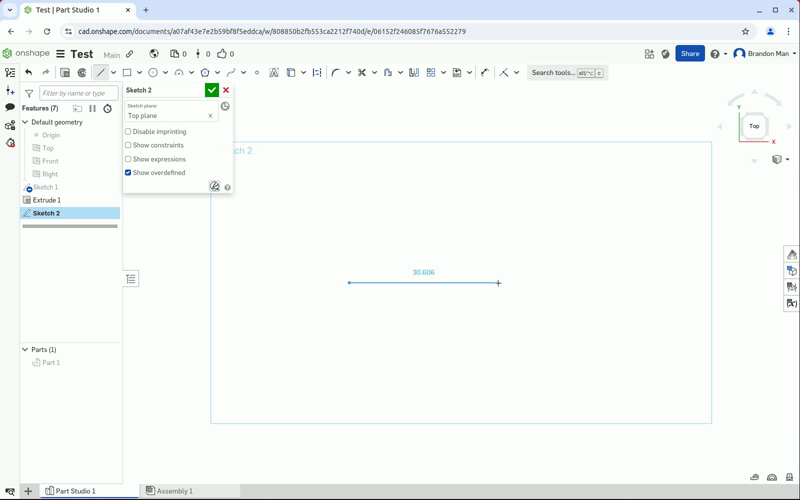
key_up(shift)
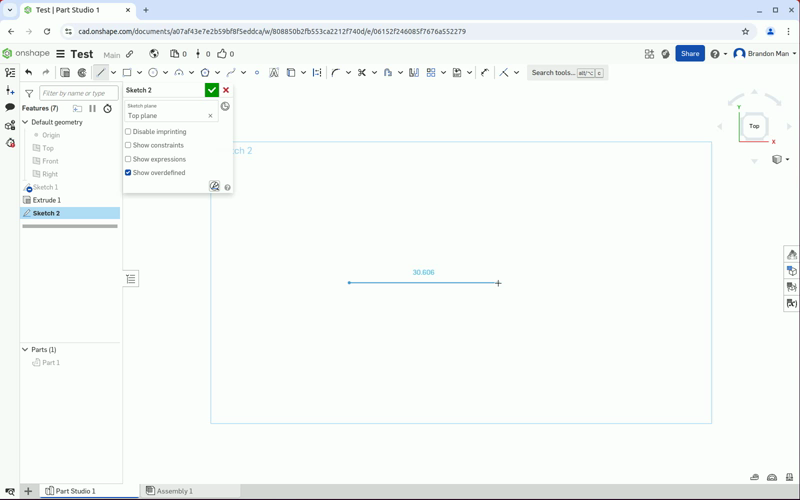
key_down(shift)
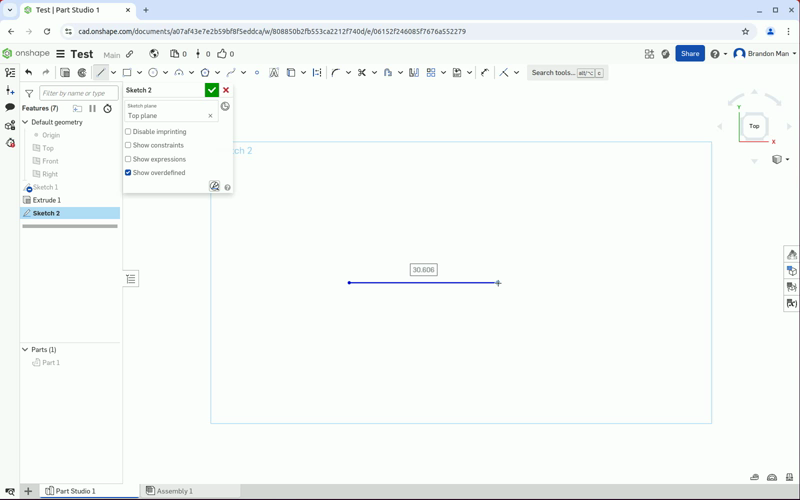
mouse_move(528, 282)
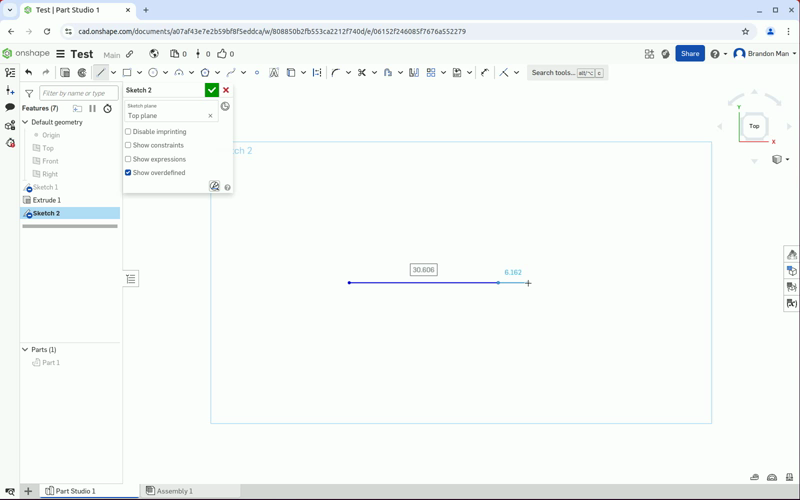
mouse_move(498, 245)
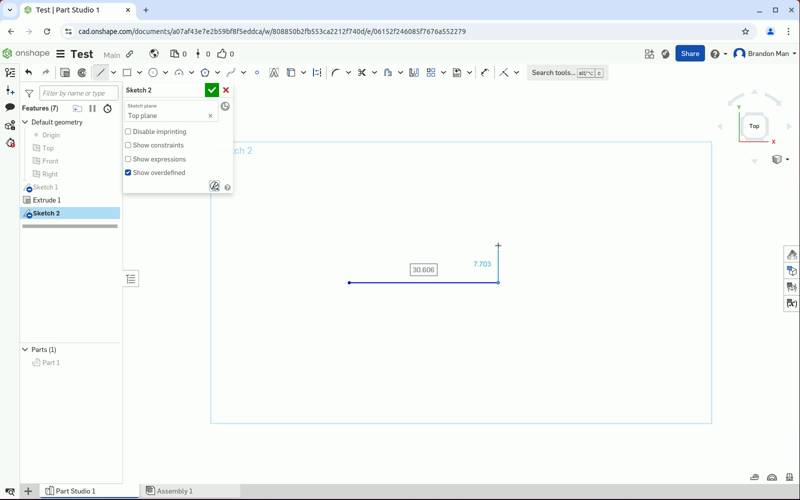
click(498, 245)
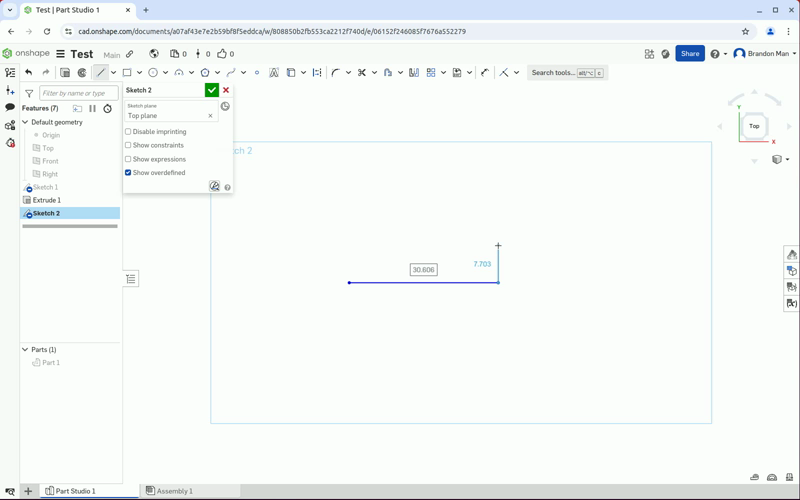
key_up(shift)
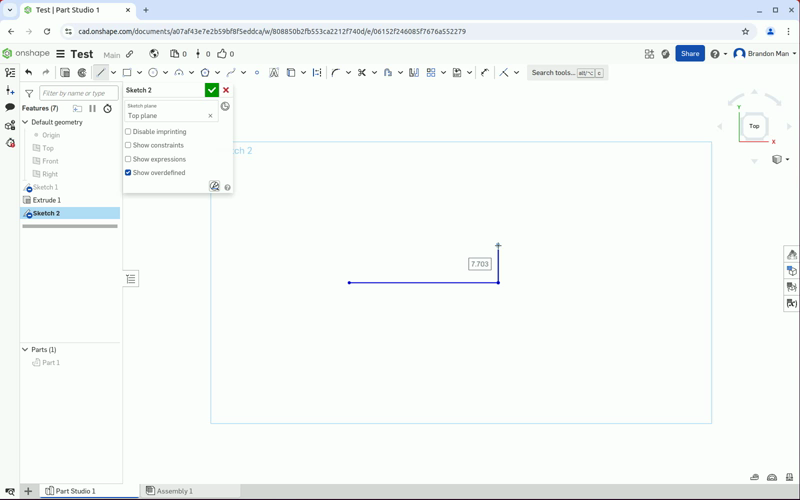
key_down(shift)
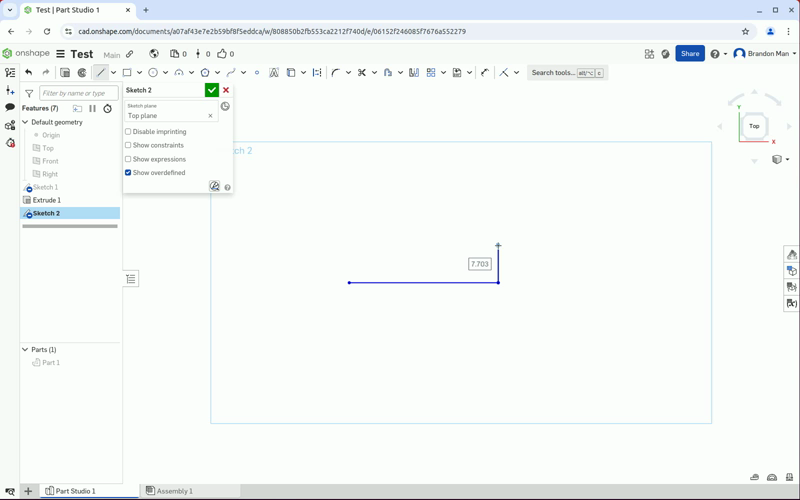
mouse_move(528, 245)
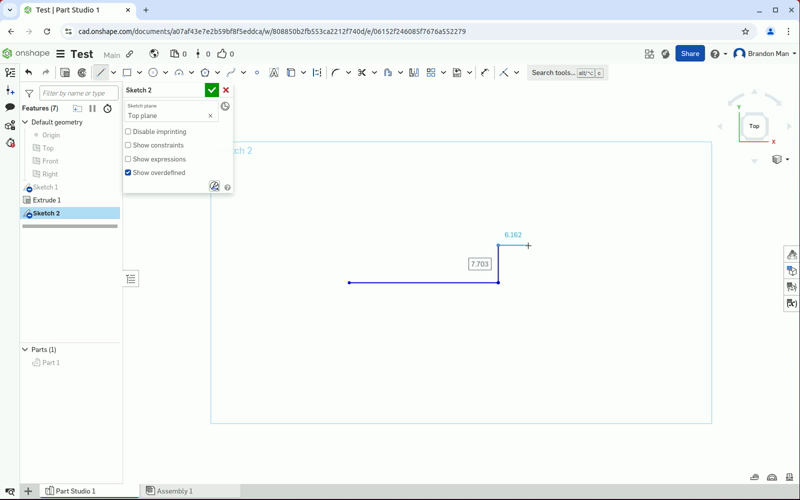
mouse_move(498, 207)
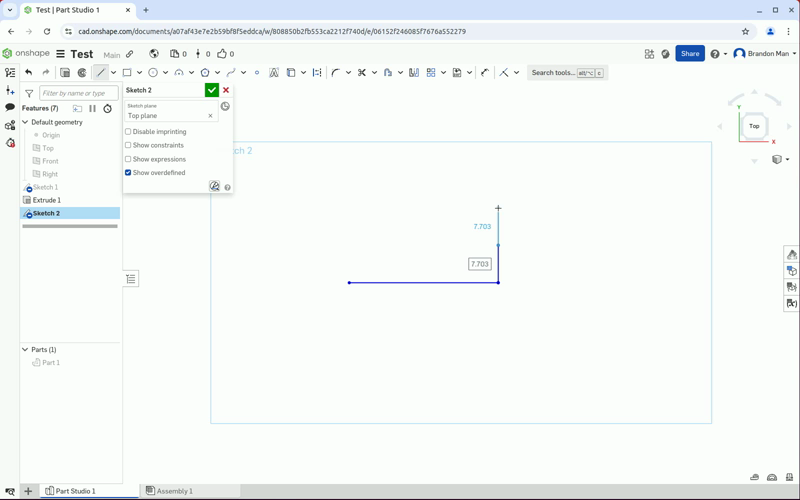
click(498, 207)
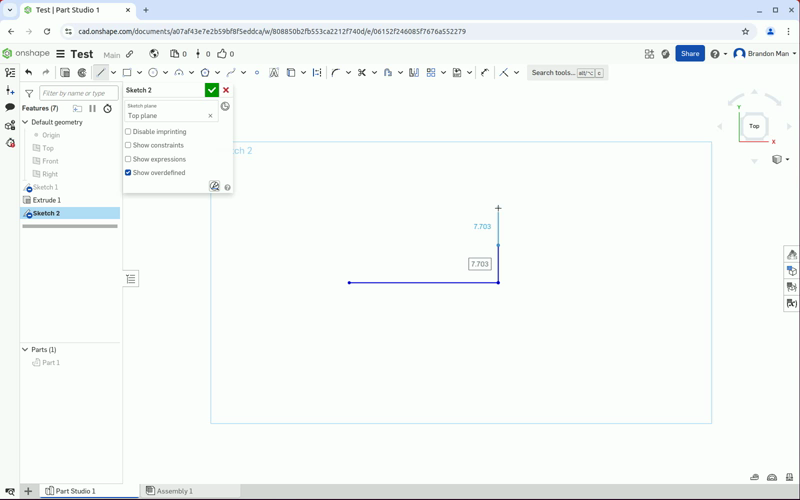
key_up(shift)
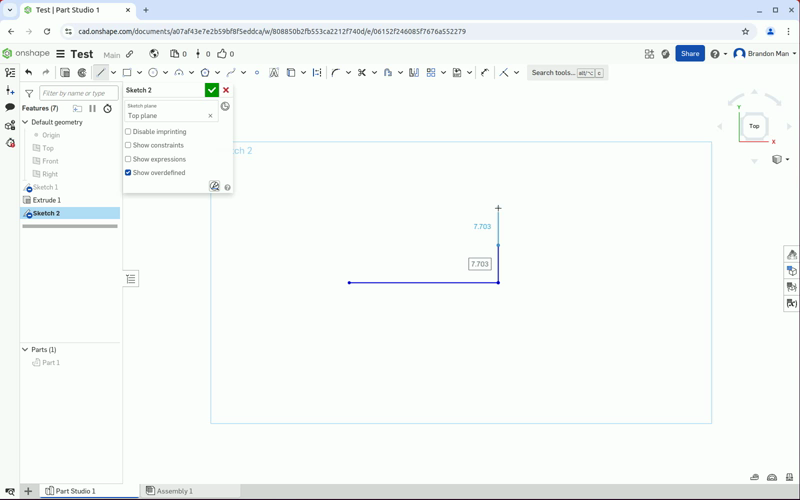
key_down(shift)
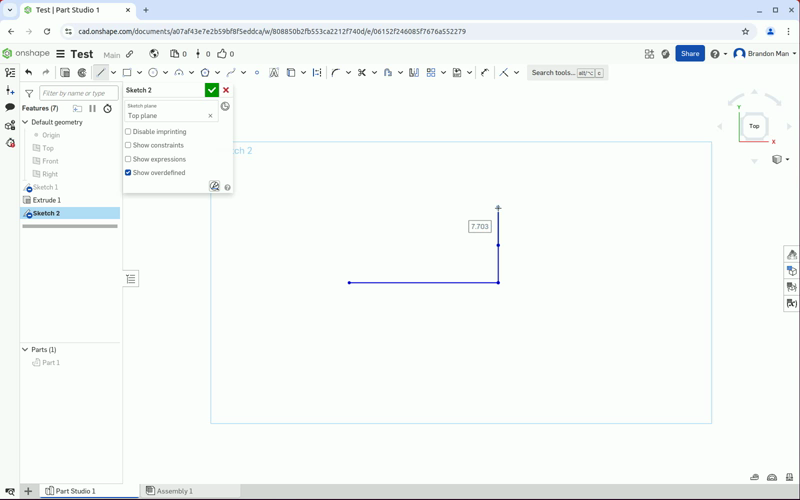
mouse_move(528, 207)
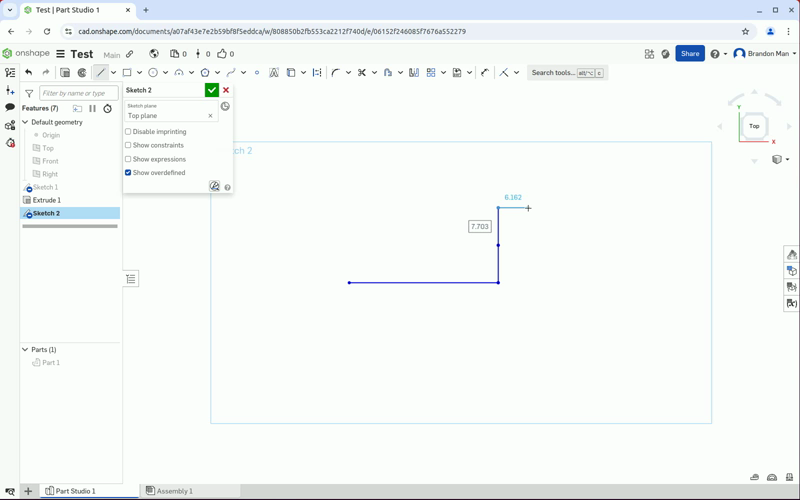
mouse_move(498, 171)
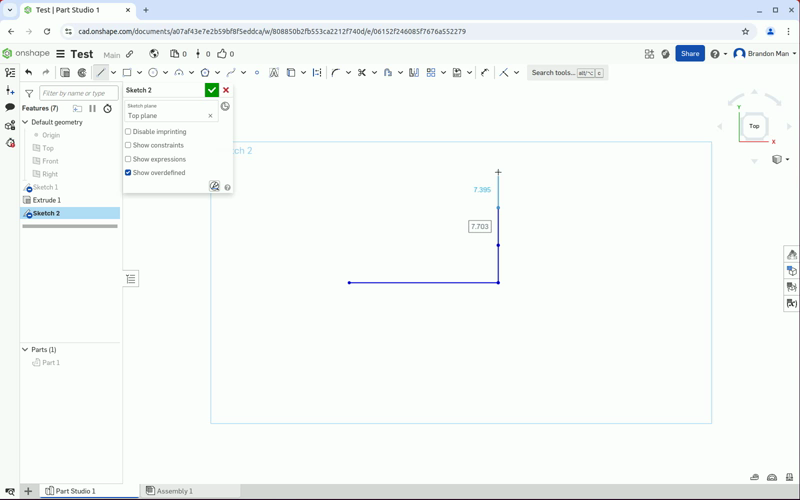
click(498, 171)
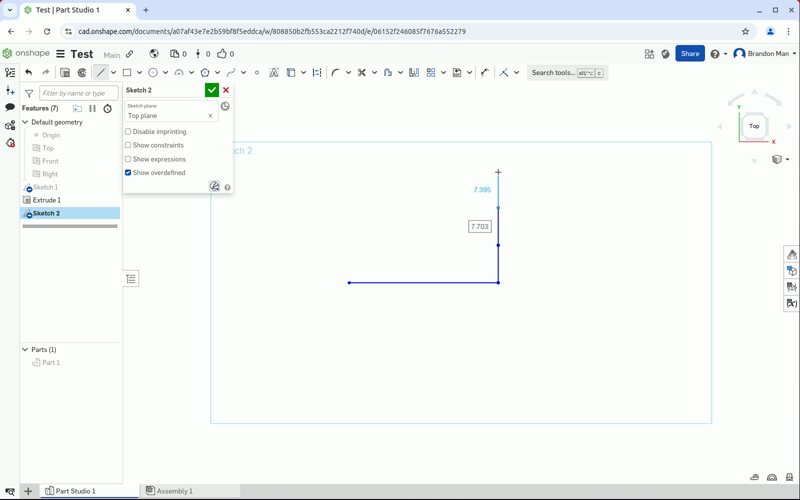
key_up(shift)
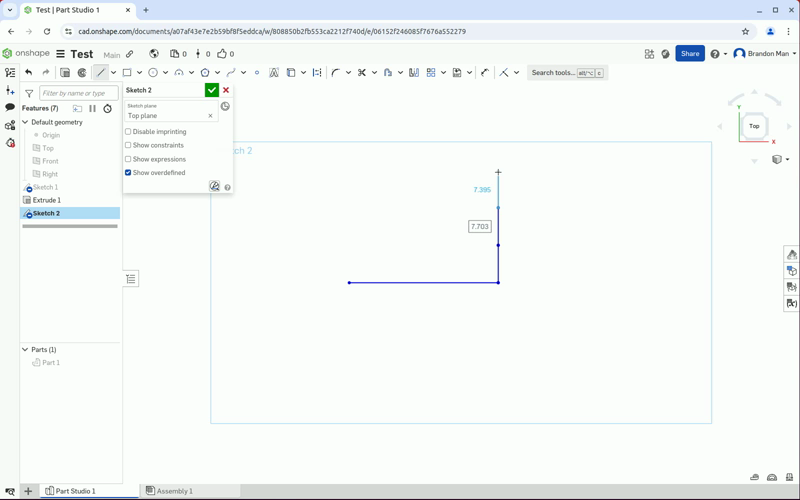
key_down(shift)
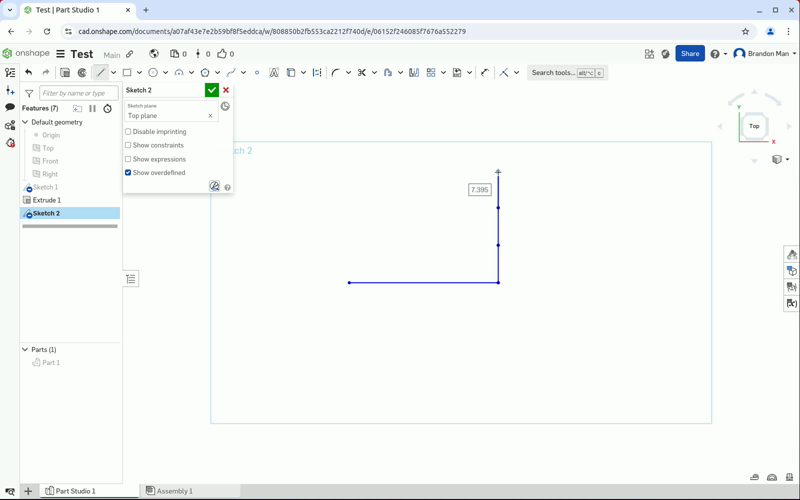
mouse_move(349, 171)
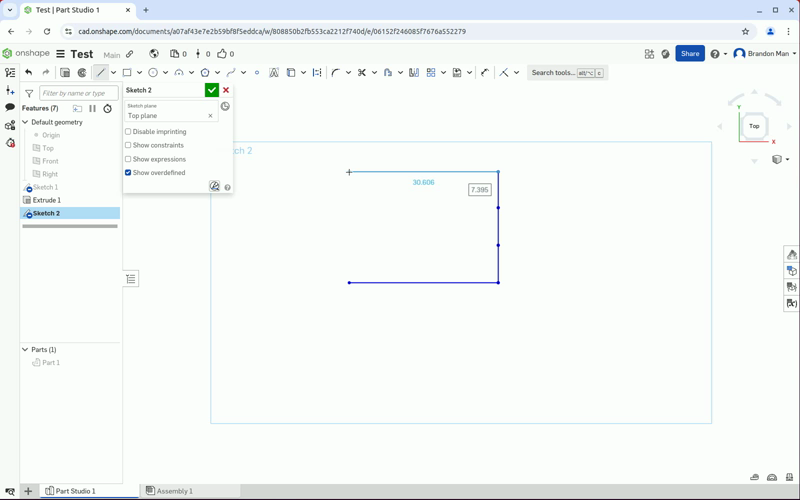
click(349, 171)
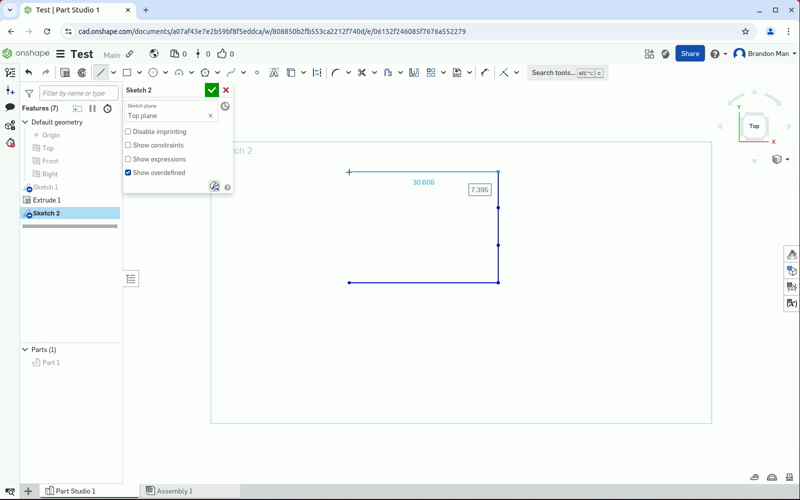
key_up(shift)
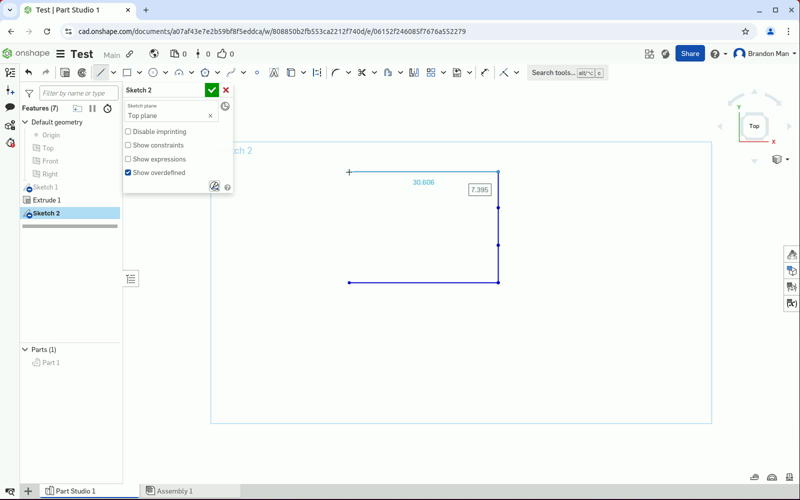
key_down(shift)
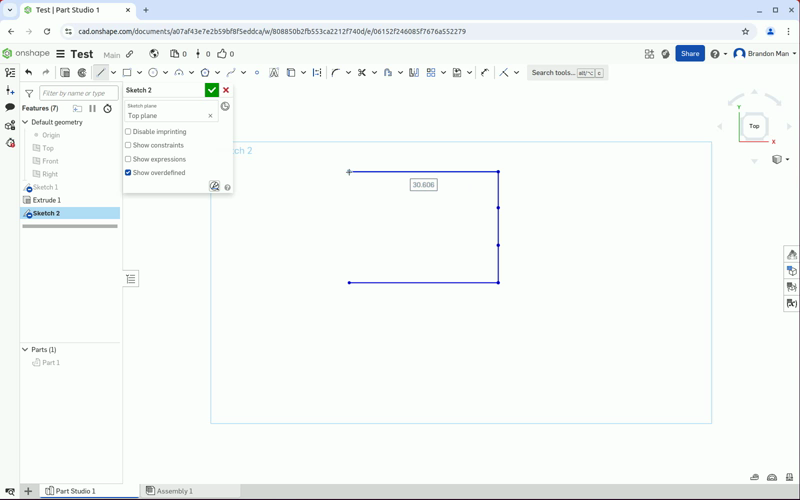
mouse_move(349, 282)
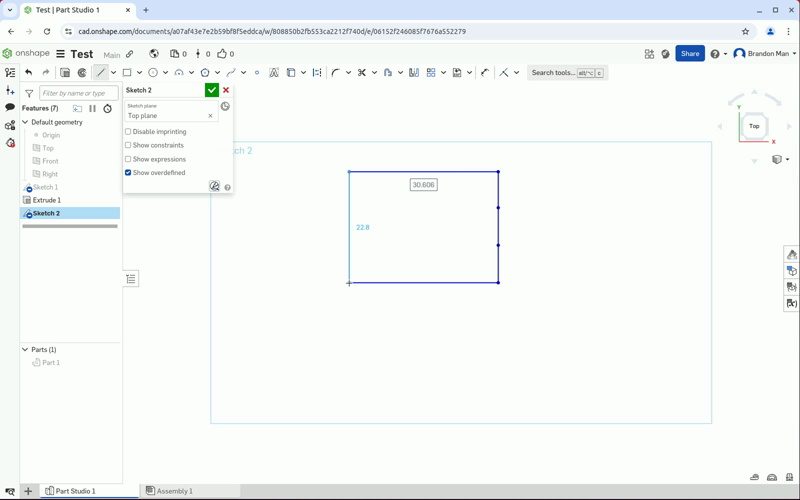
key_up(shift)
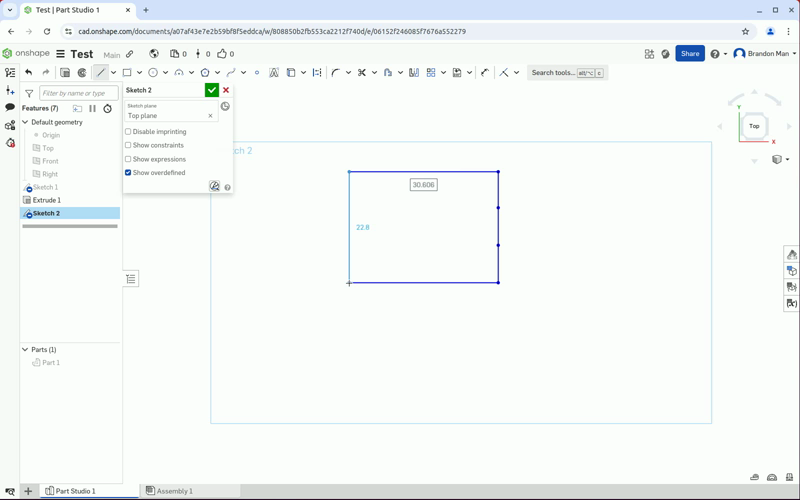
click(349, 282)
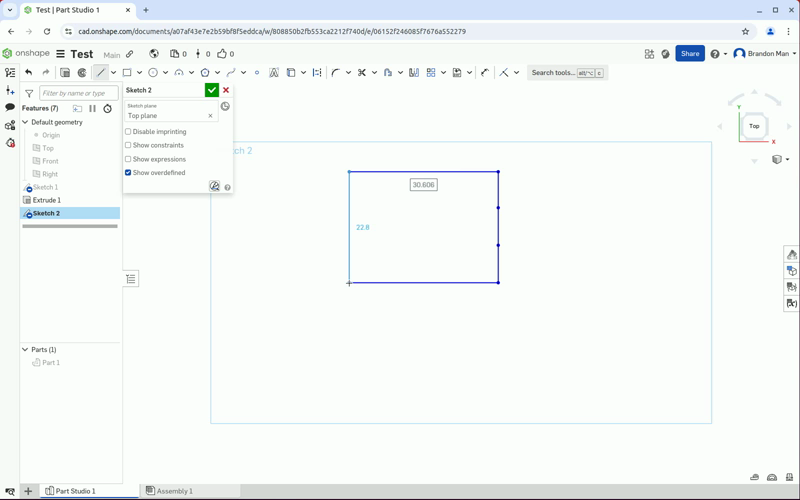
key(esc)
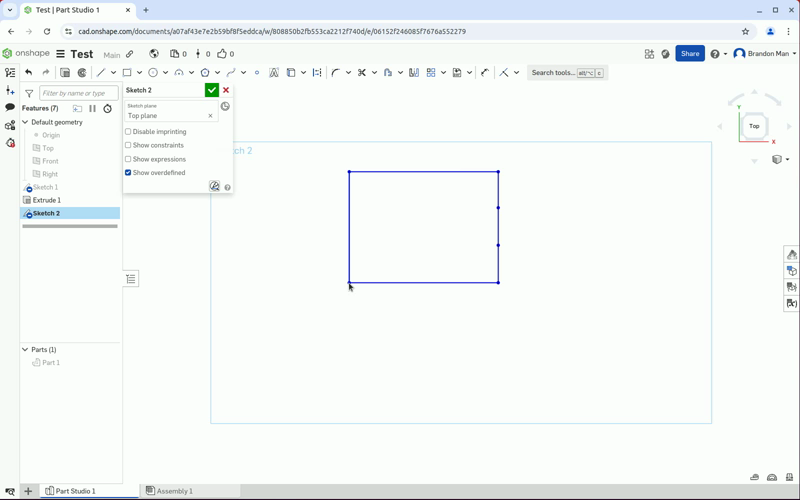
mouse_move(424, 246)
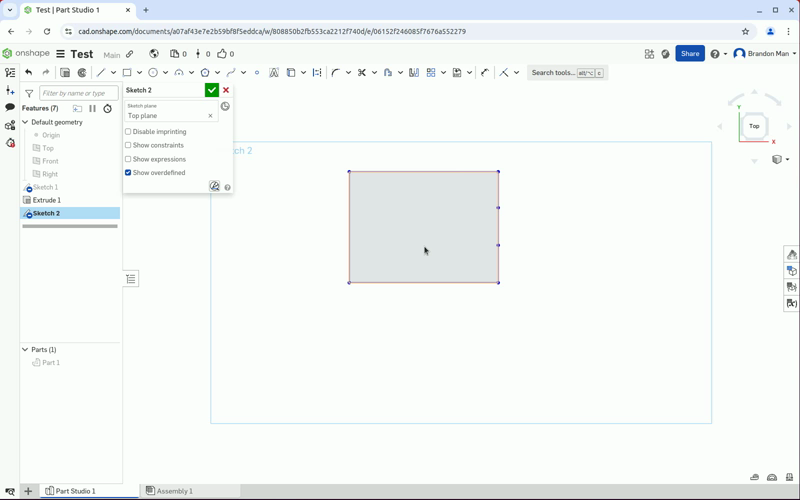
click(424, 246)
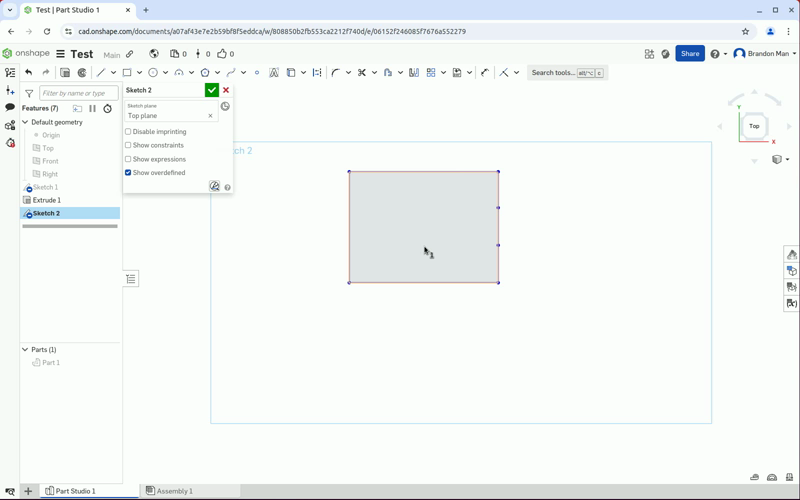
mouse_move(73, 352)
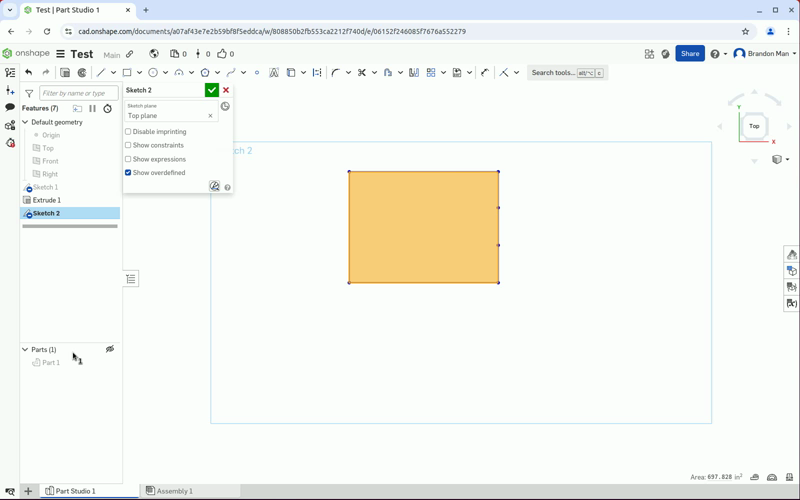
key(shift+y)
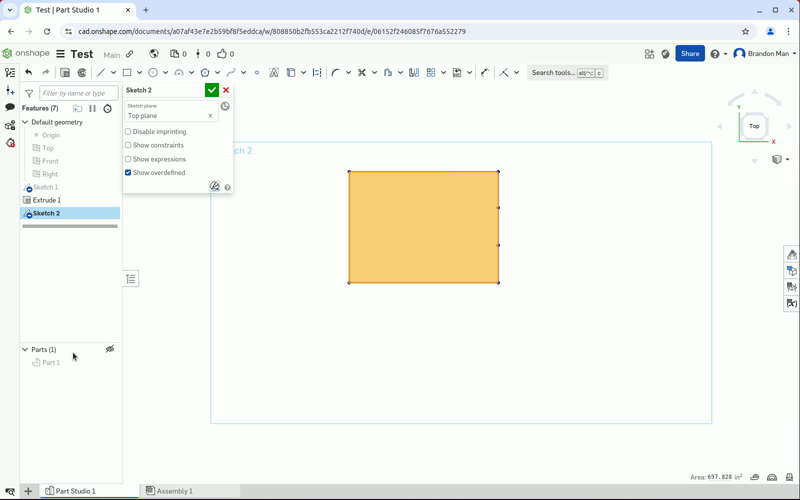
key(shift+e)
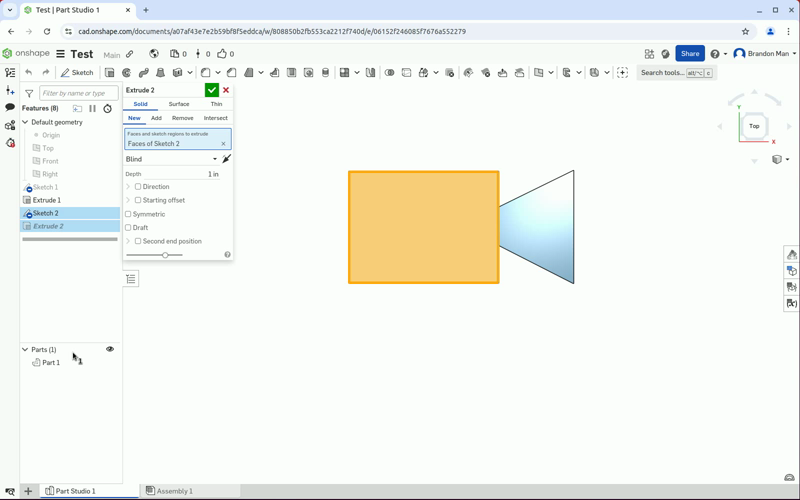
mouse_move(143, 106)
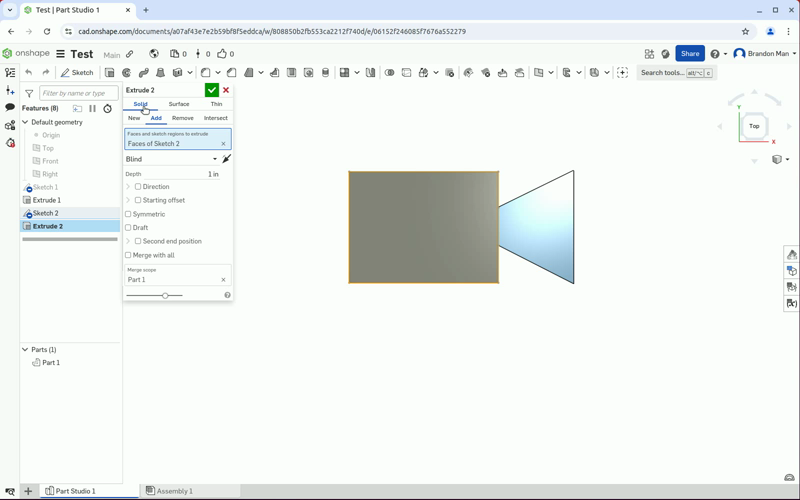
click(143, 106)
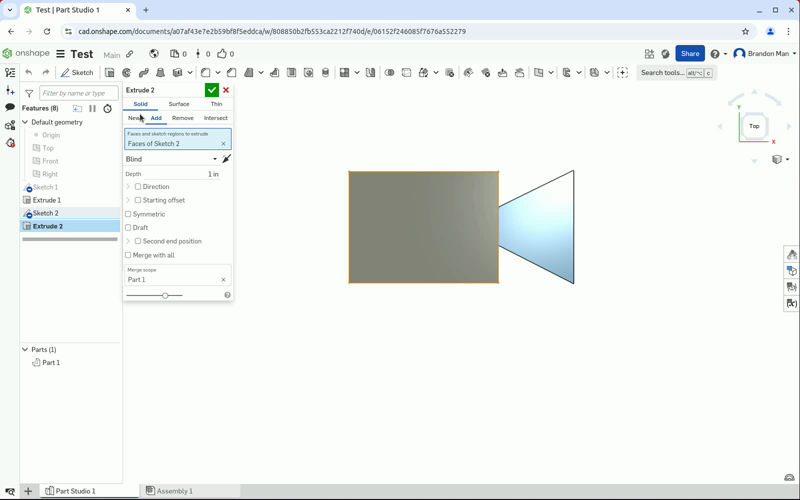
mouse_move(137, 120)
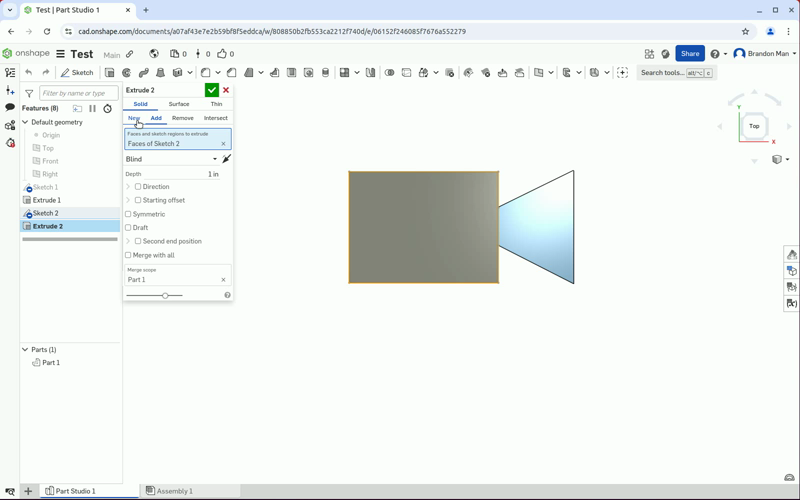
click(137, 120)
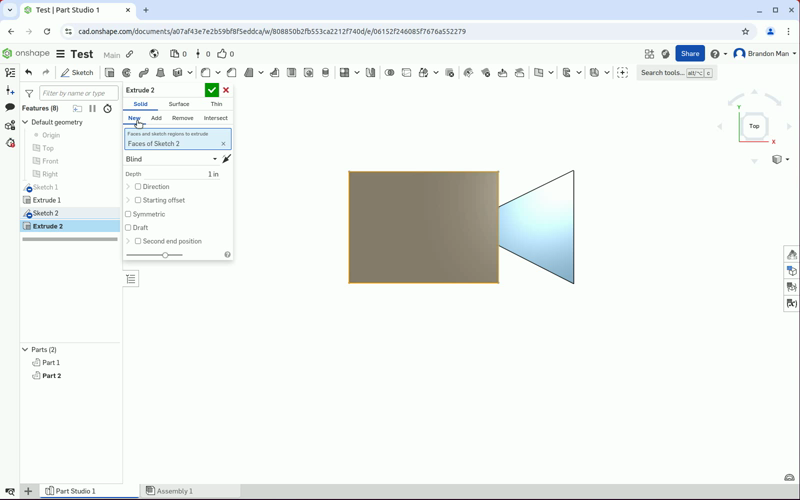
key(tab, 4)
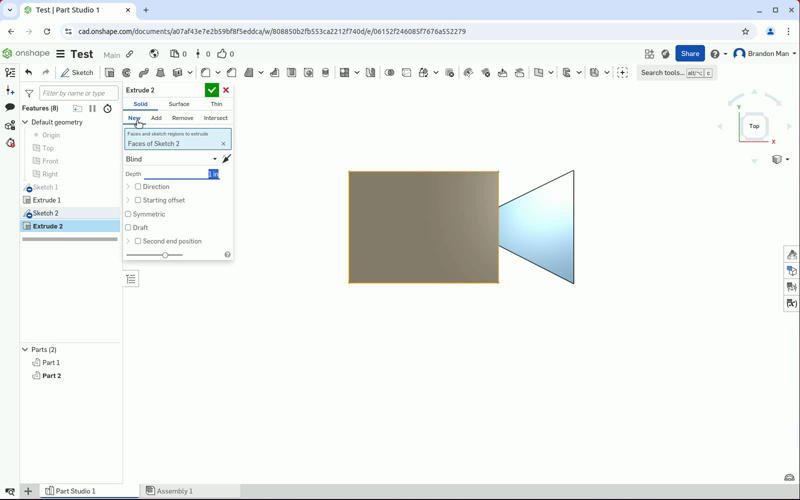
text(15.405)
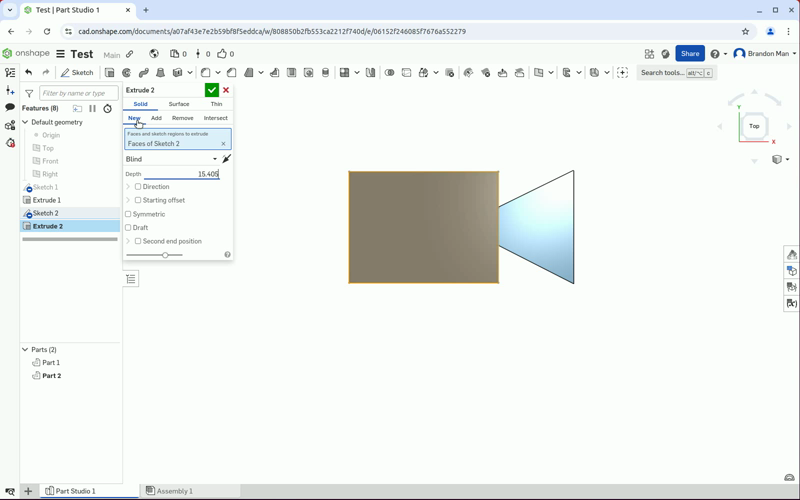
key(enter)
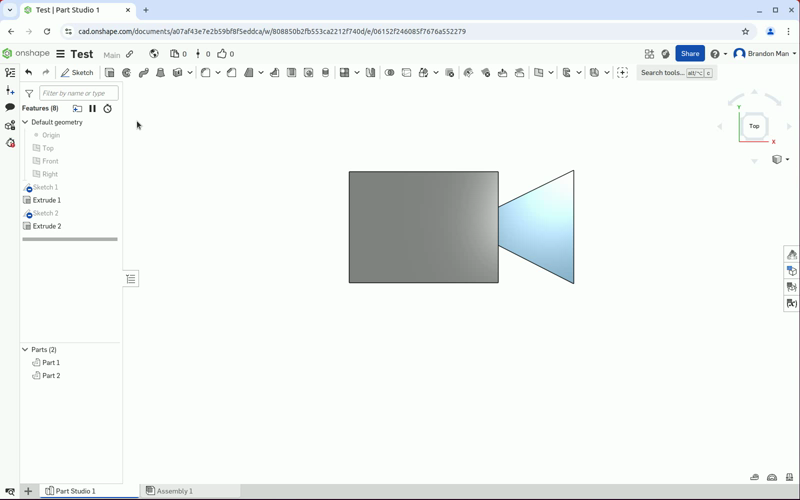
key(shift+h)
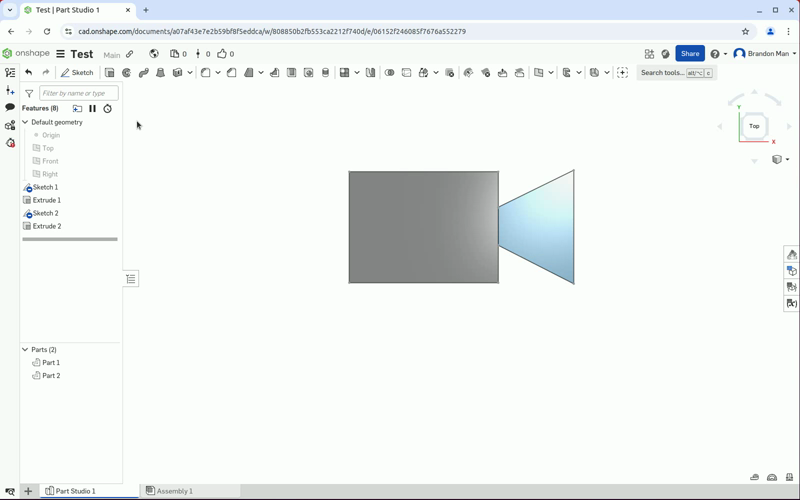
key(shift+h)
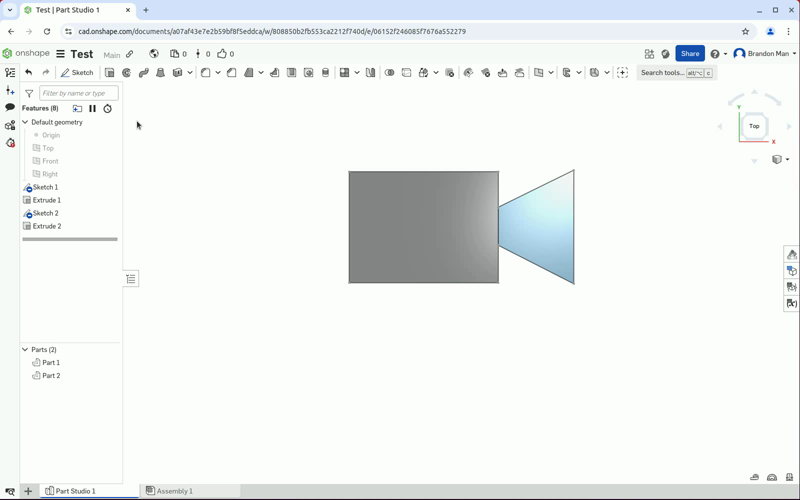
key(shift+7)
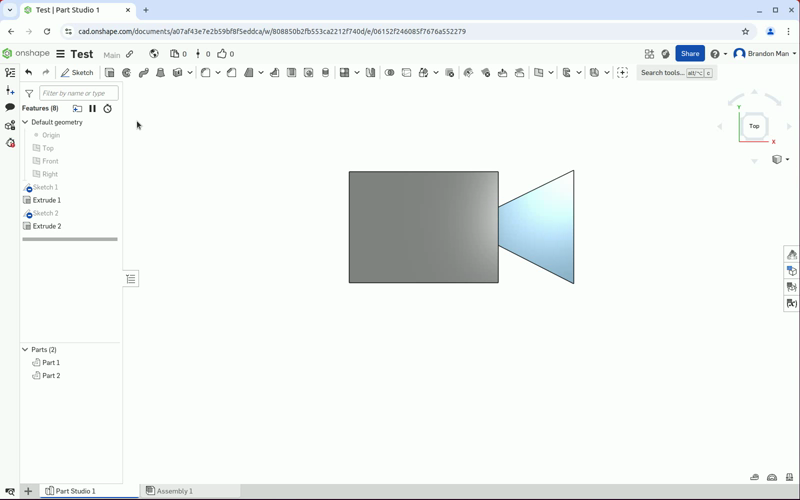
key(up, 3)
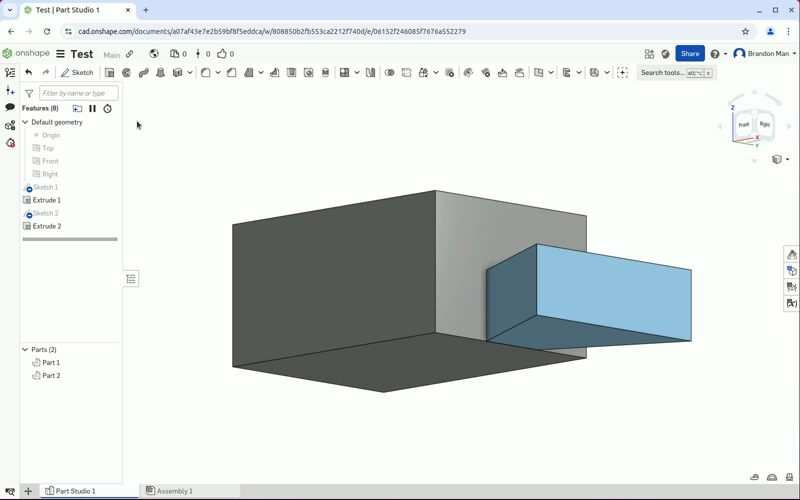
key(left, 3)
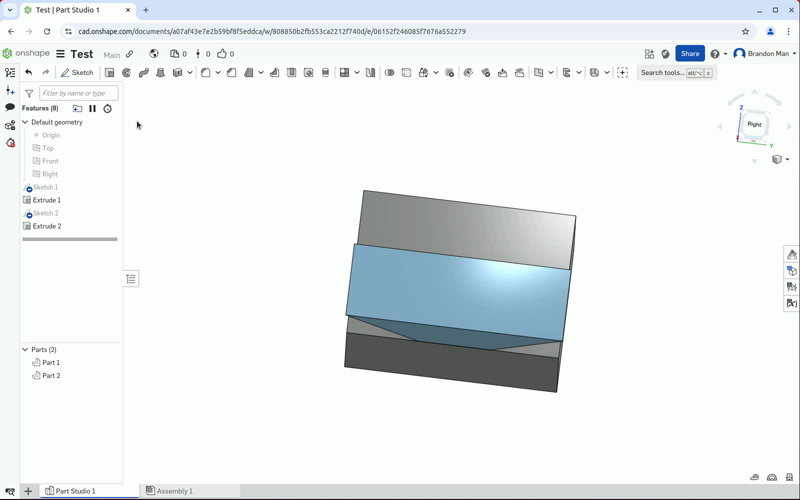
key(right, 3)
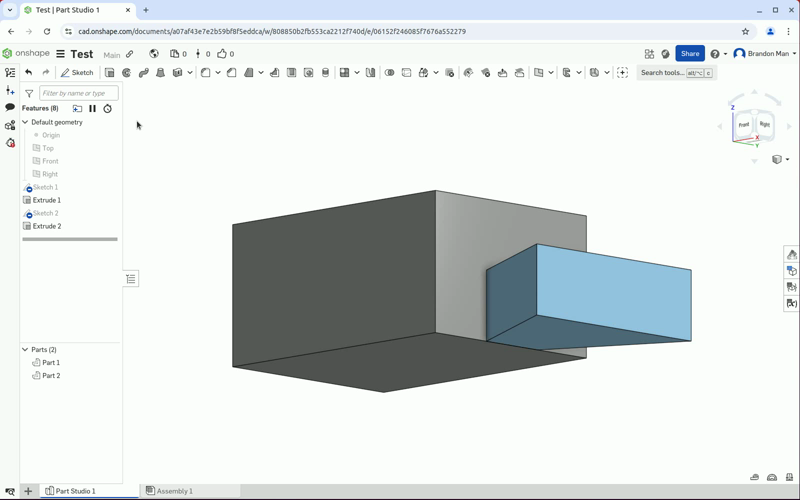
key(down, 3)
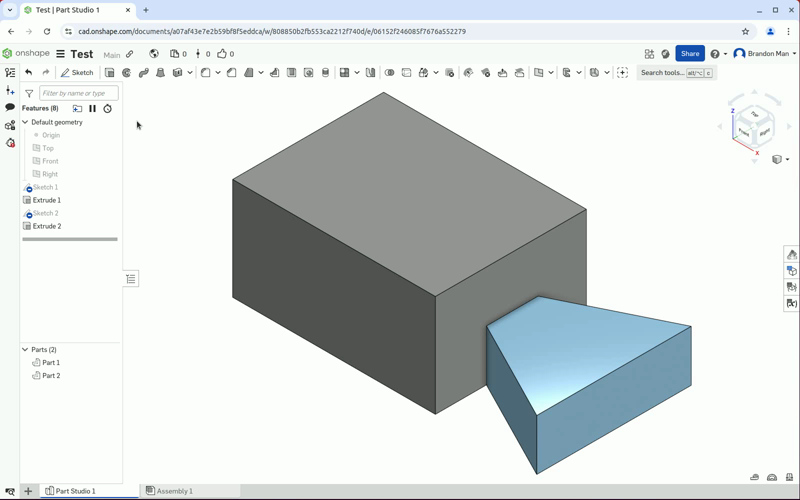
mouse_move(73, 189)
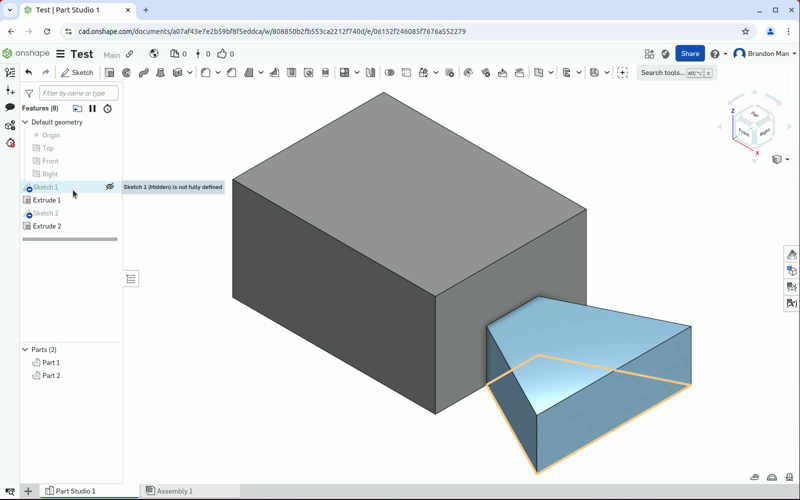
click(73, 189)